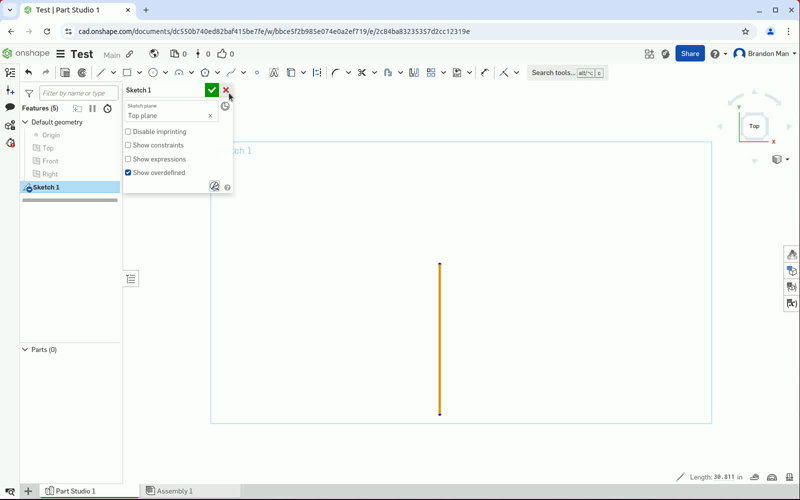
key(shift+h)
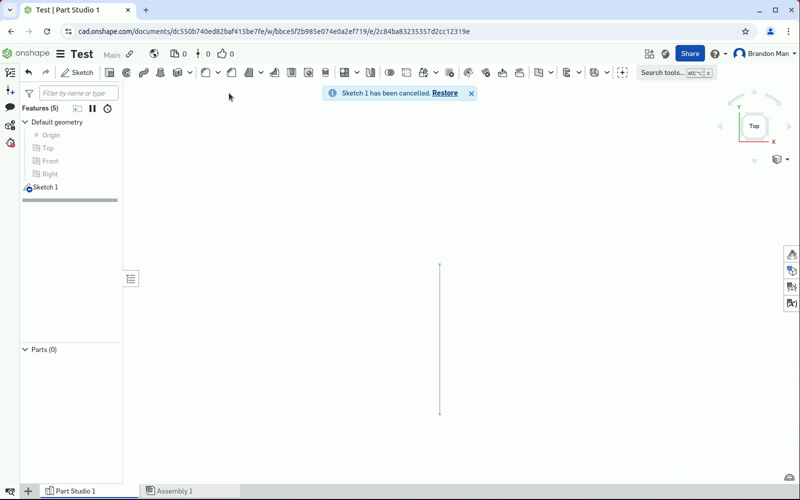
key(shift+s)
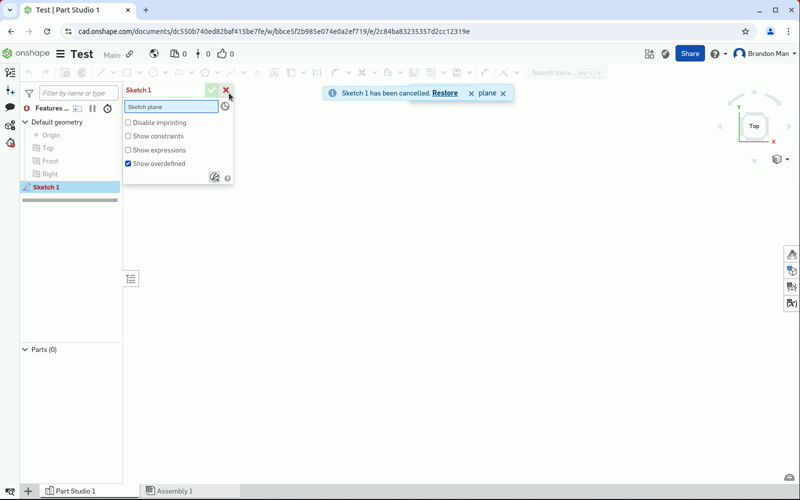
mouse_move(73, 150)
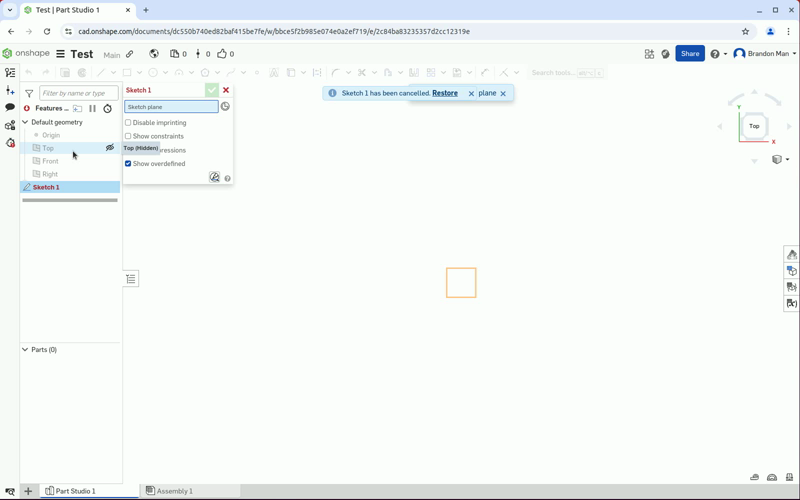
click(73, 150)
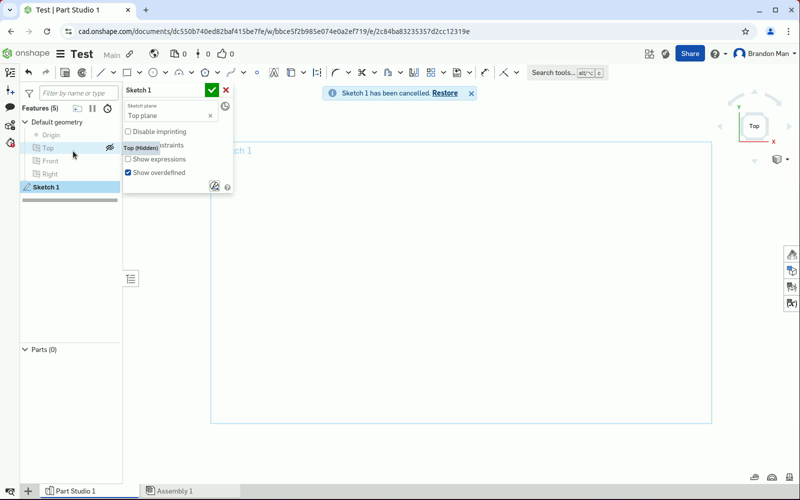
mouse_move(73, 352)
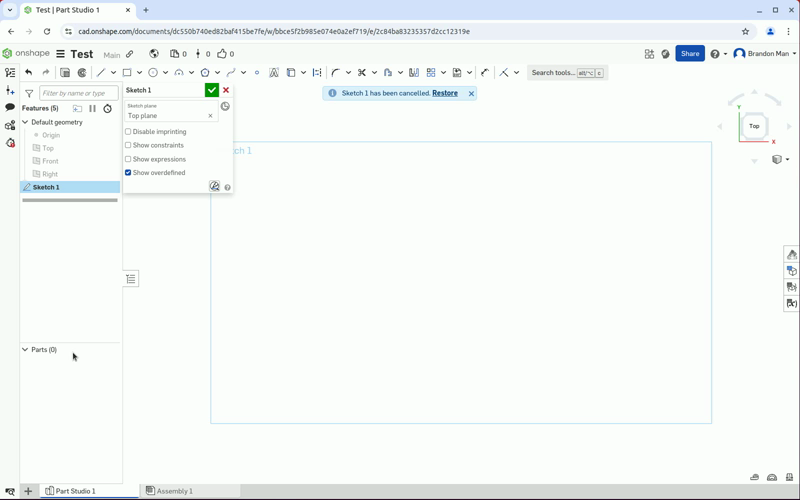
key(y)
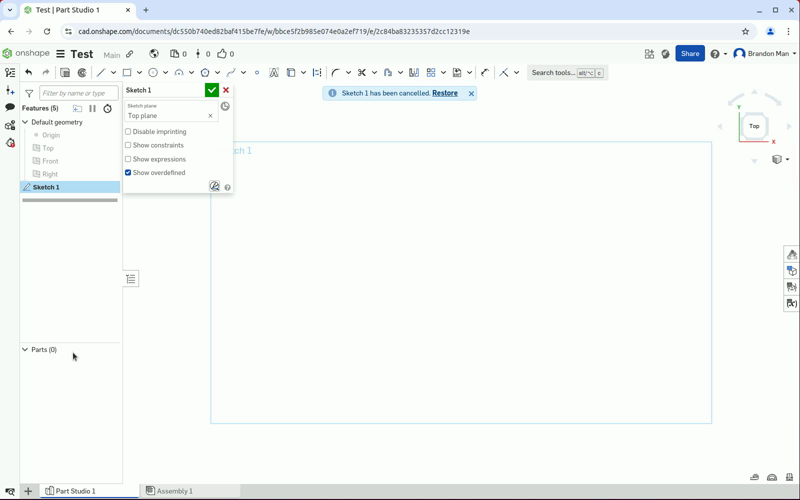
key(l)
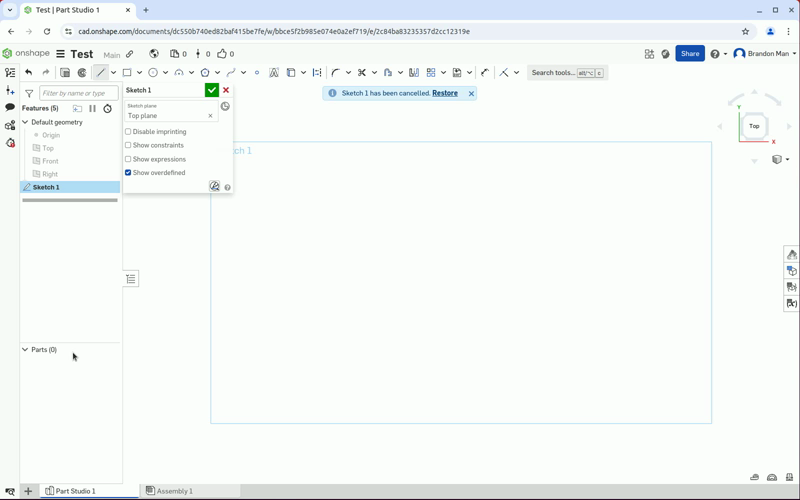
key_down(shift)
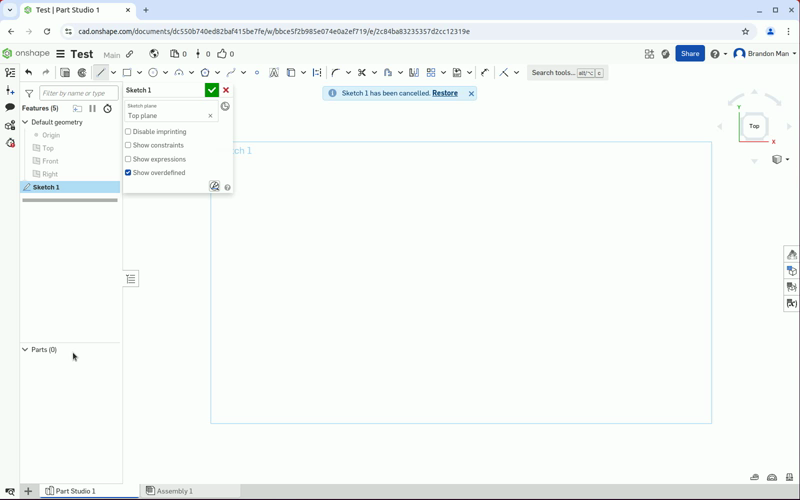
mouse_move(391, 326)
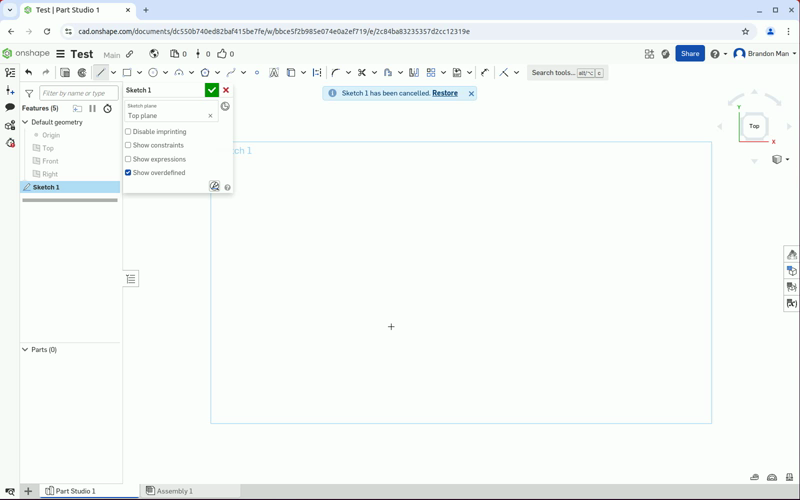
click(391, 326)
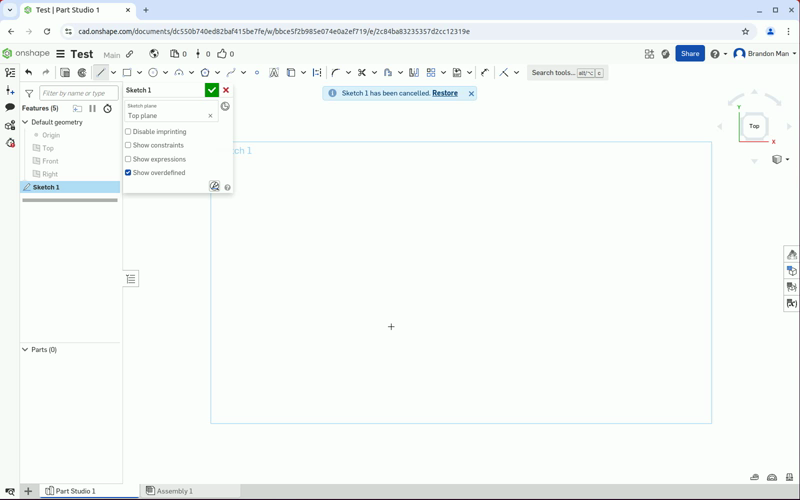
key_up(shift)
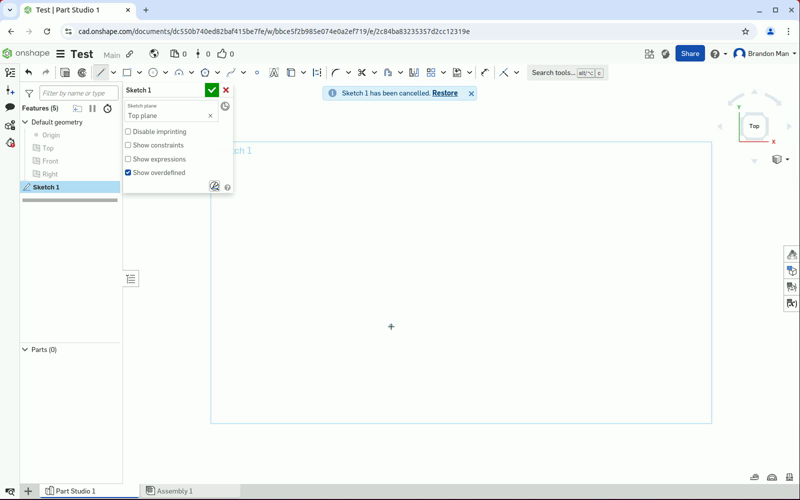
key_down(shift)
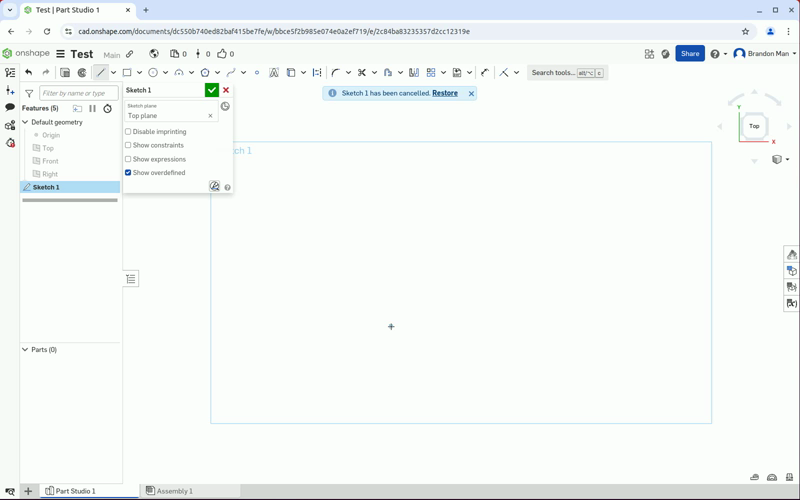
mouse_move(529, 324)
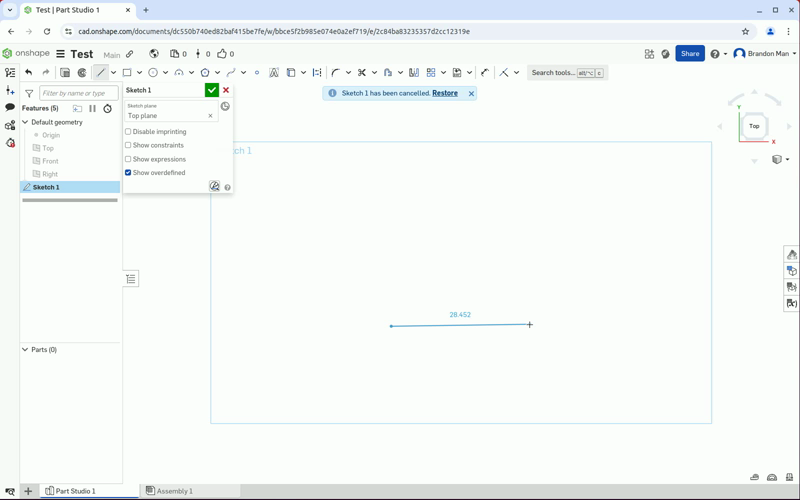
click(529, 324)
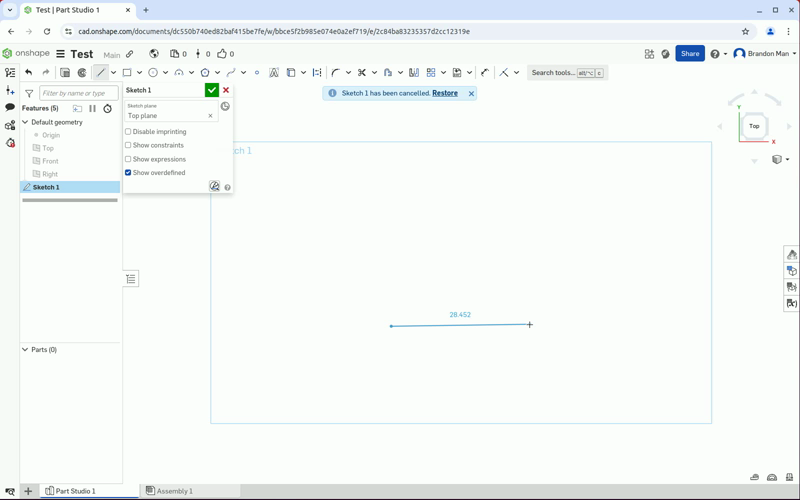
key_up(shift)
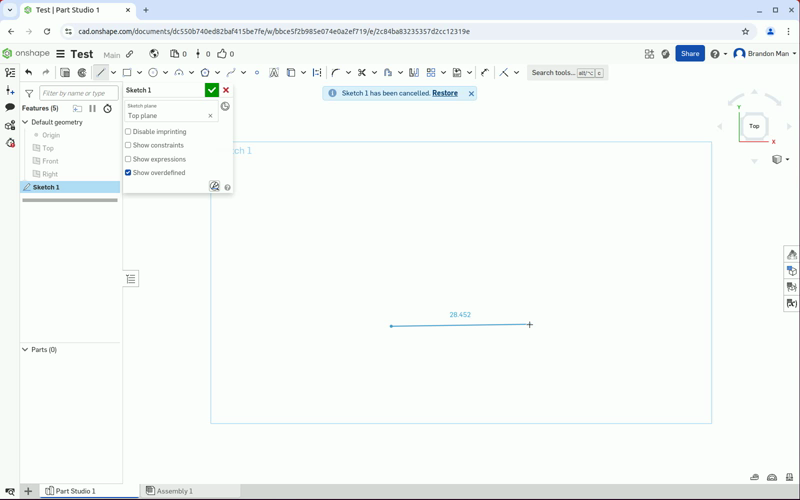
key(esc)
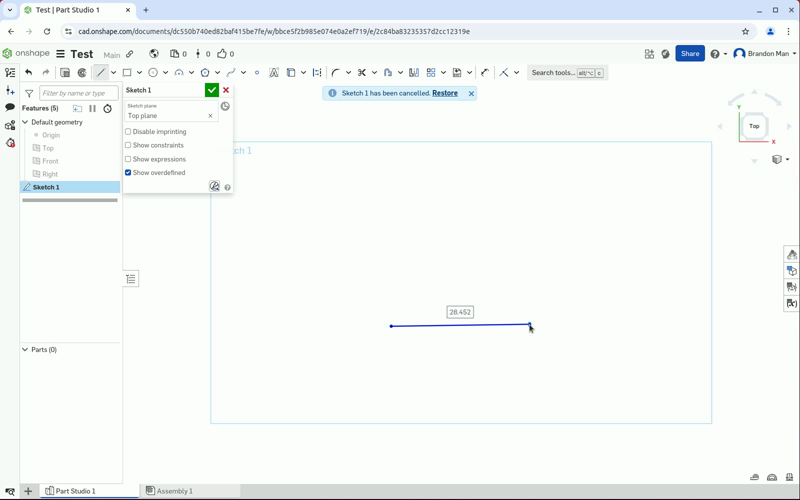
key(a)
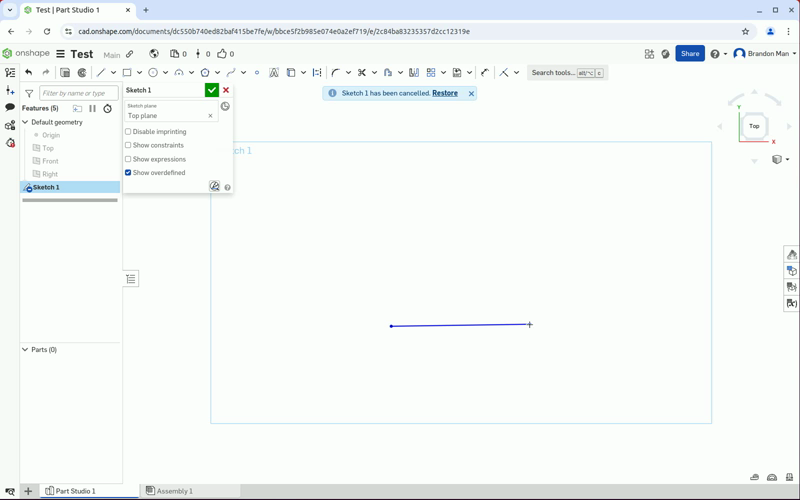
mouse_move(529, 324)
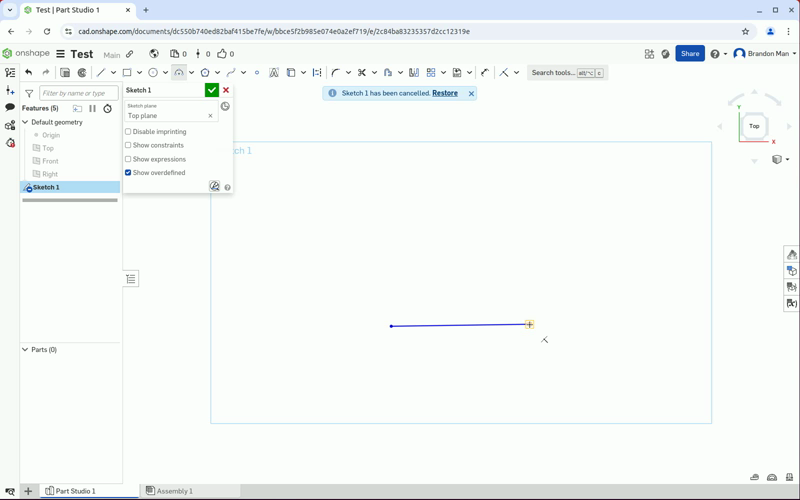
click(529, 324)
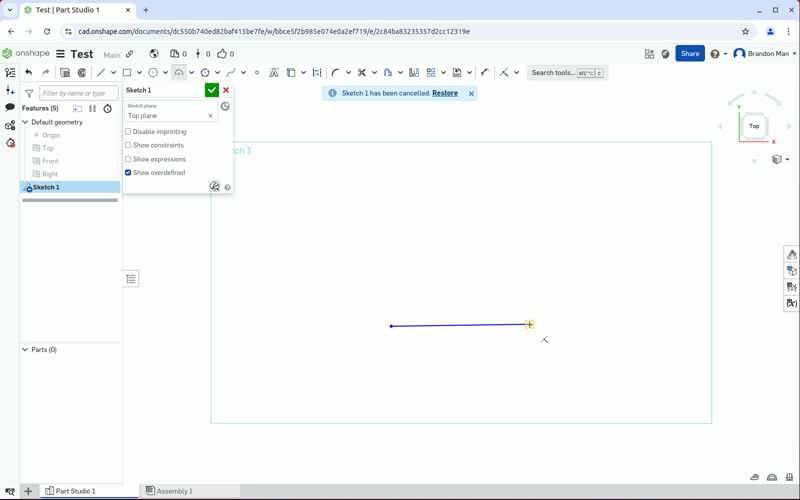
key_down(shift)
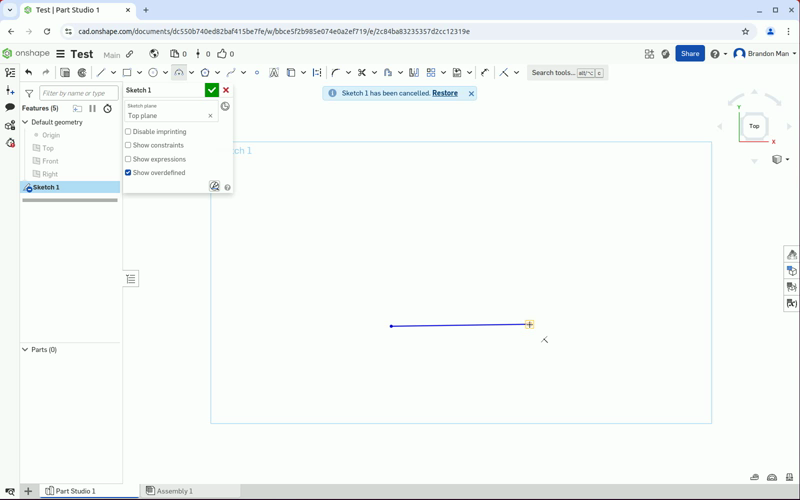
mouse_move(529, 241)
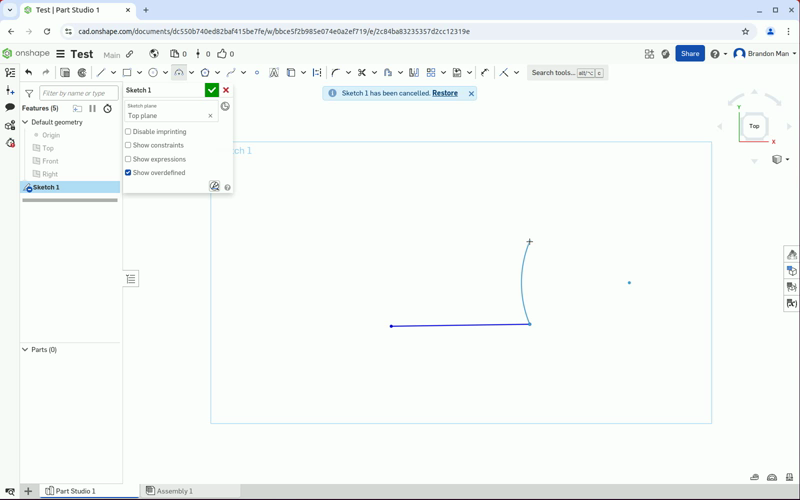
click(529, 241)
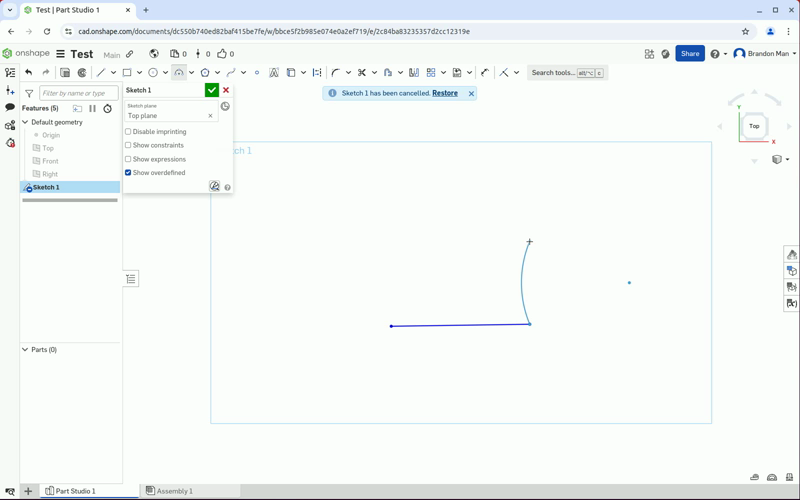
mouse_move(570, 282)
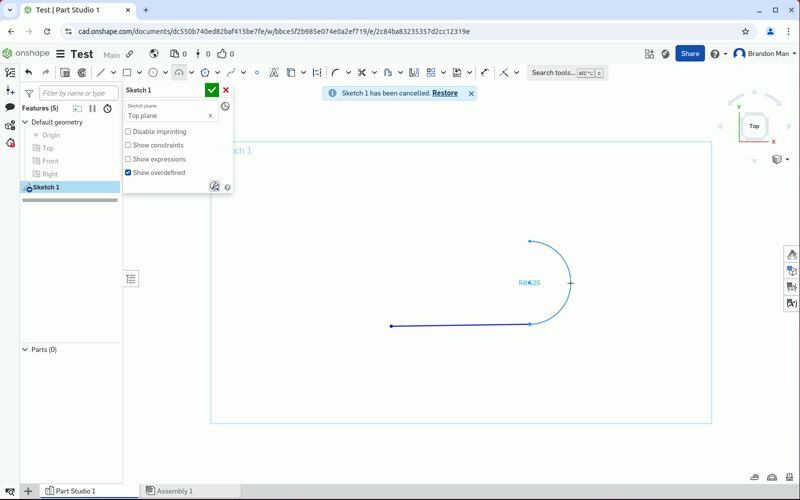
click(570, 282)
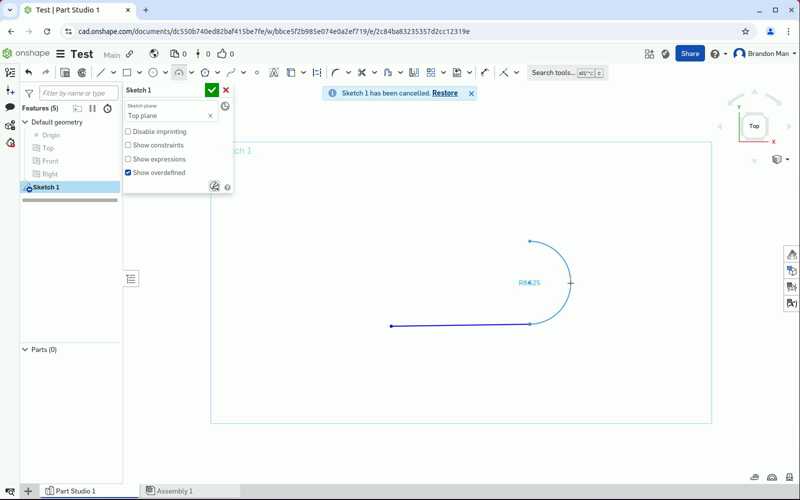
key_up(shift)
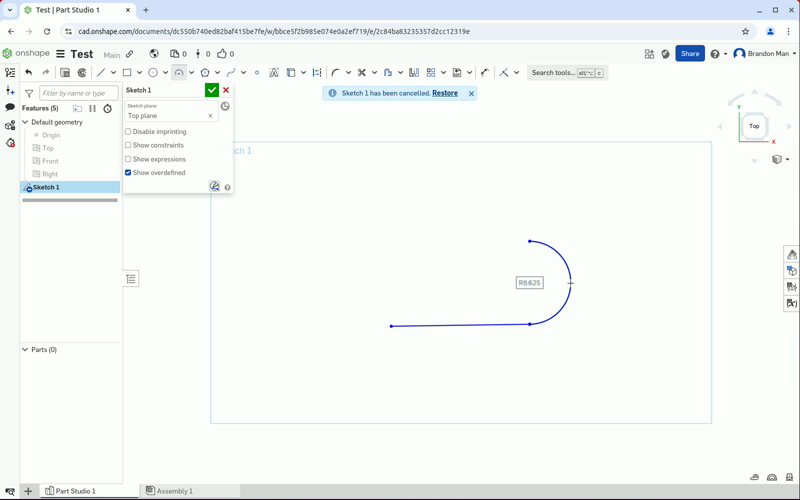
key(esc)
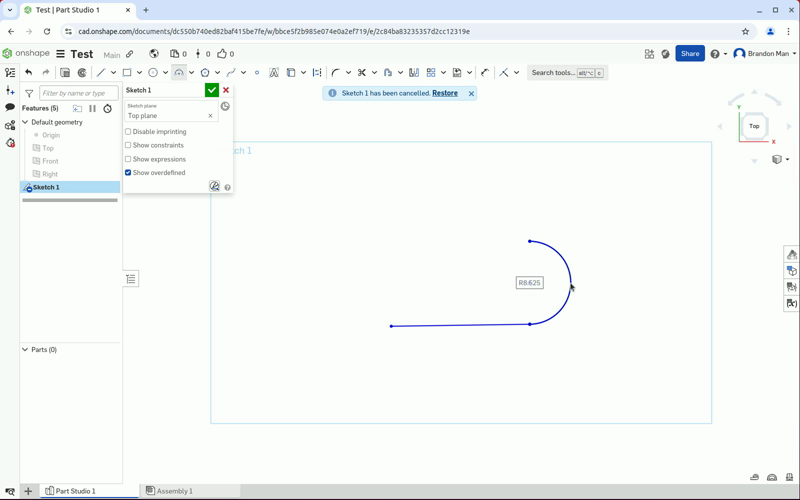
key(l)
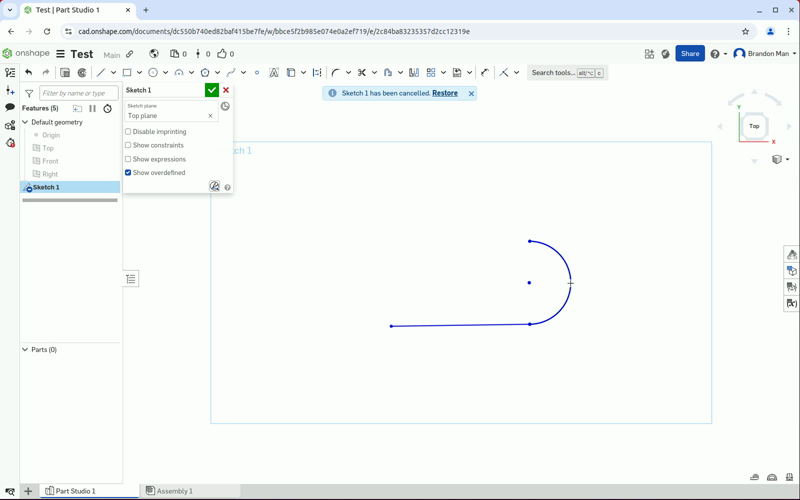
mouse_move(529, 241)
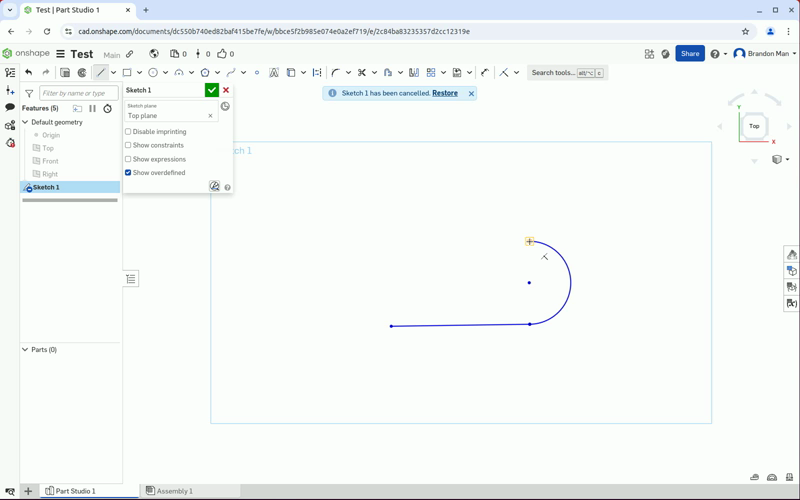
click(529, 241)
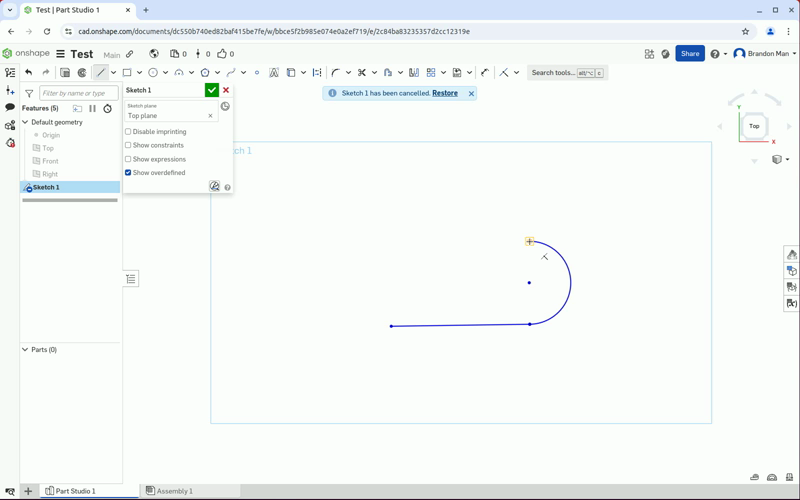
key_down(shift)
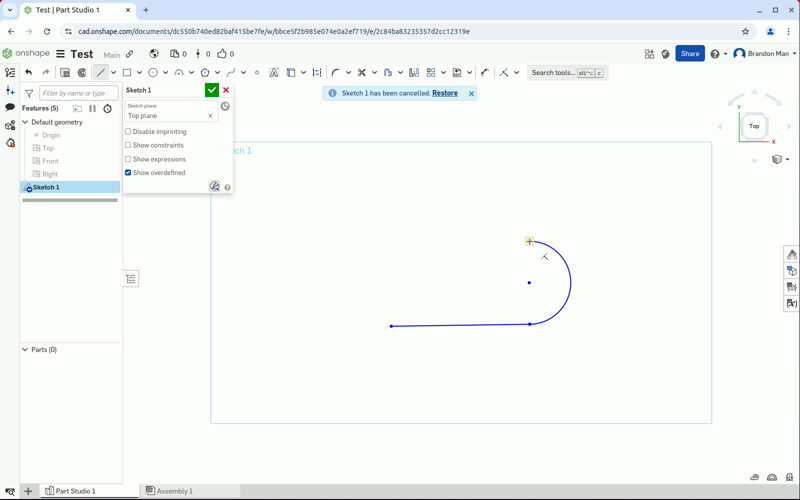
mouse_move(391, 241)
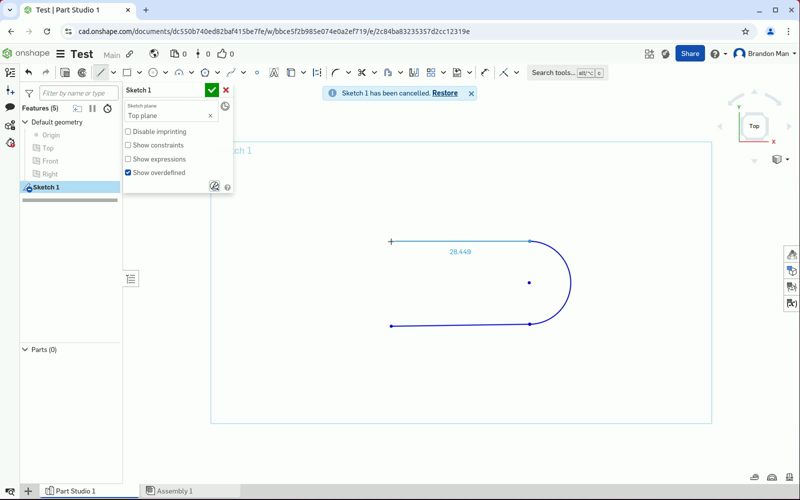
click(391, 241)
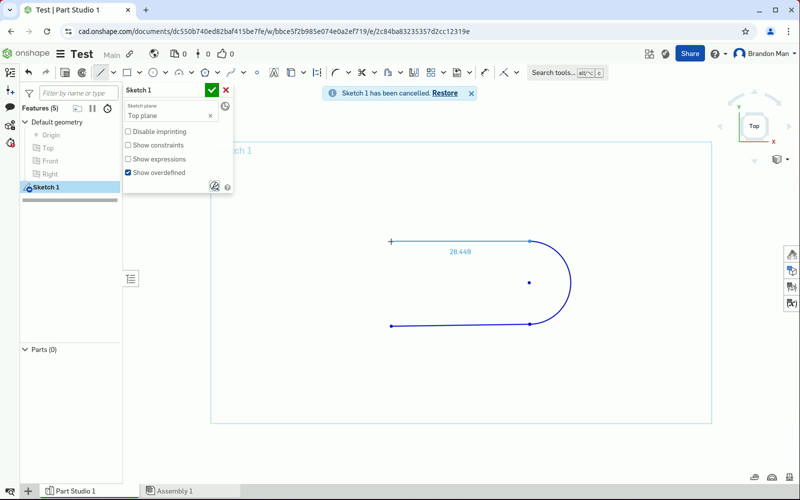
key_up(shift)
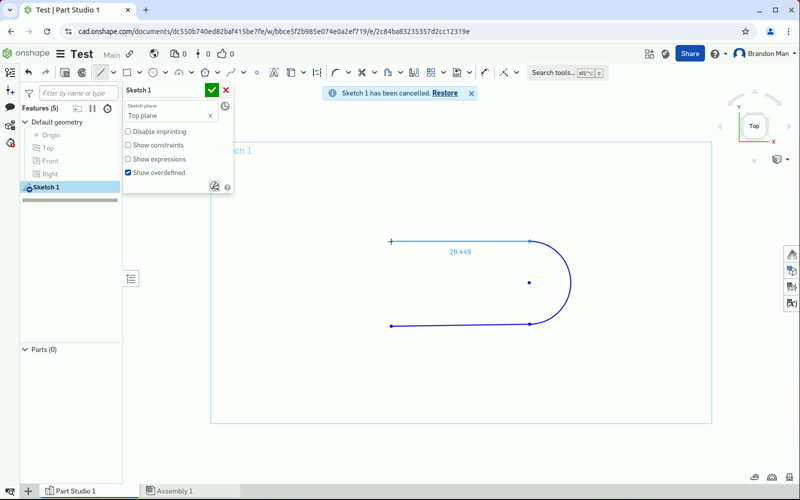
key(esc)
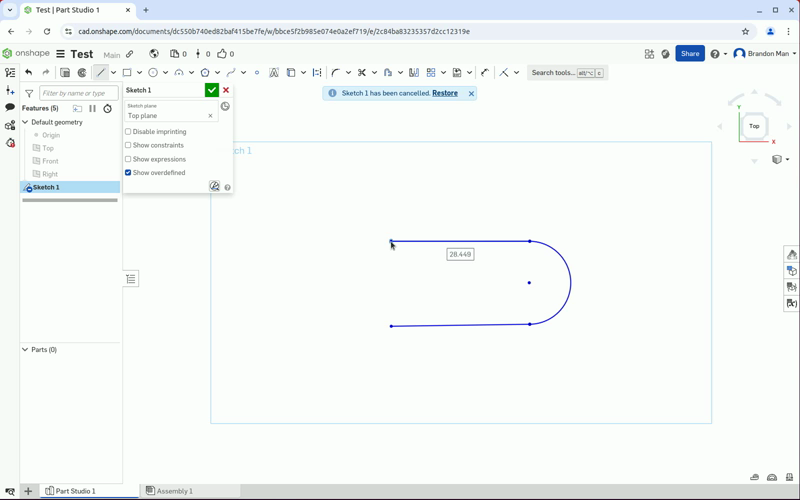
key(a)
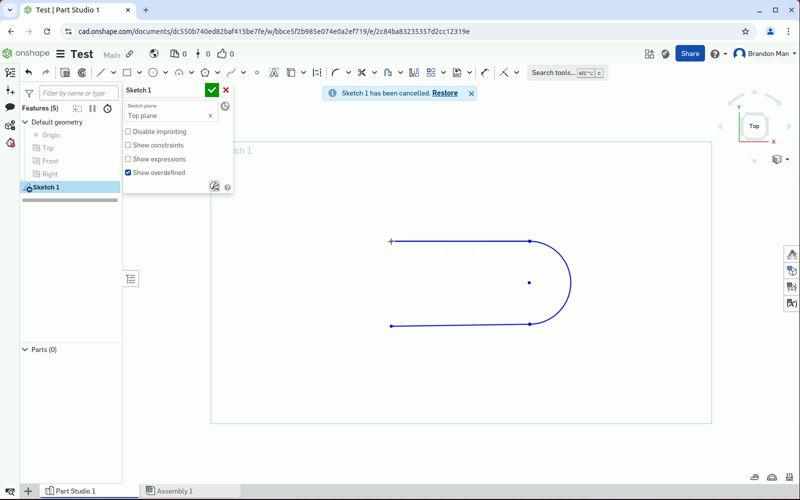
mouse_move(391, 241)
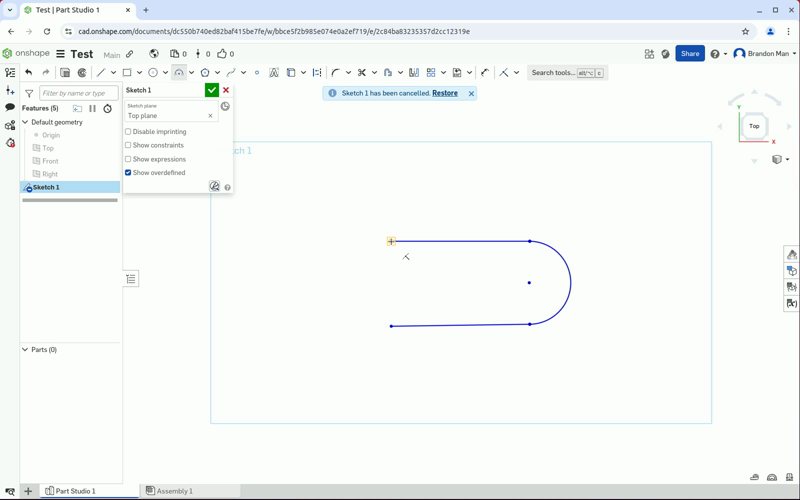
click(391, 241)
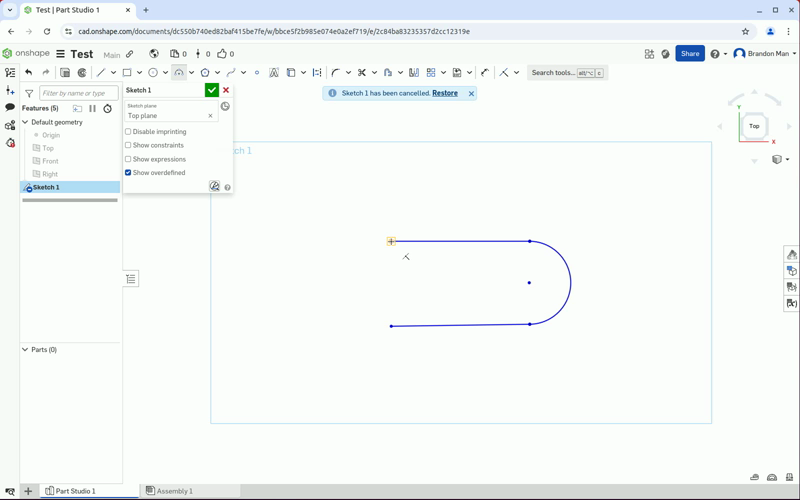
mouse_move(391, 326)
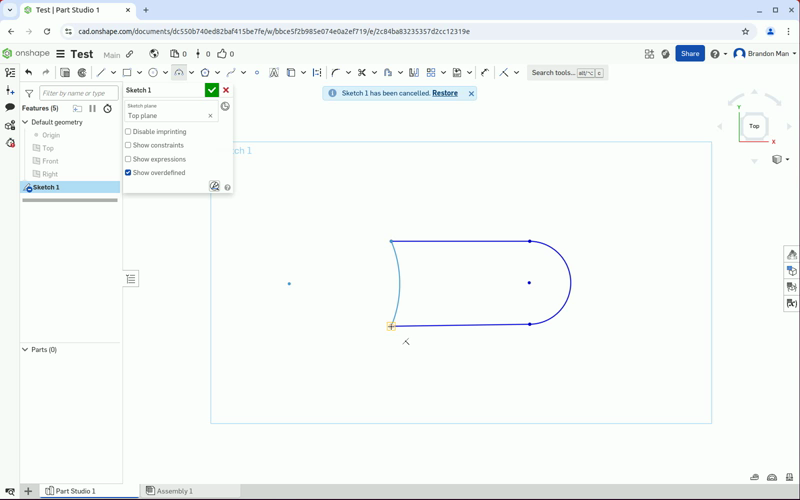
click(391, 326)
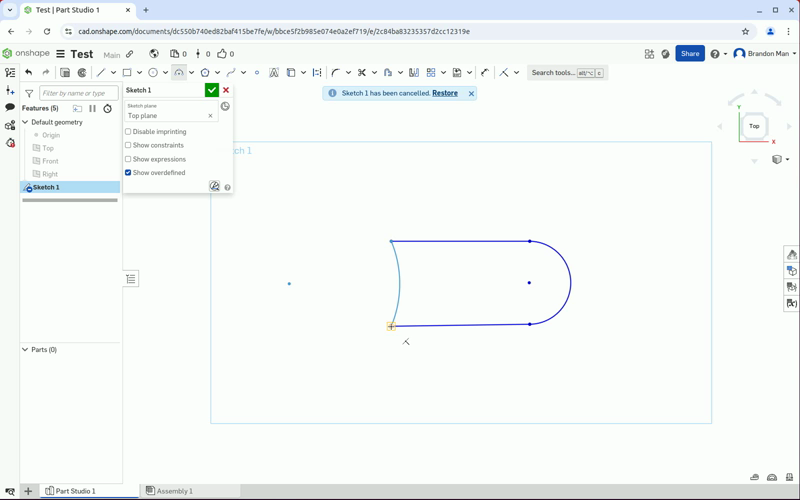
key_down(shift)
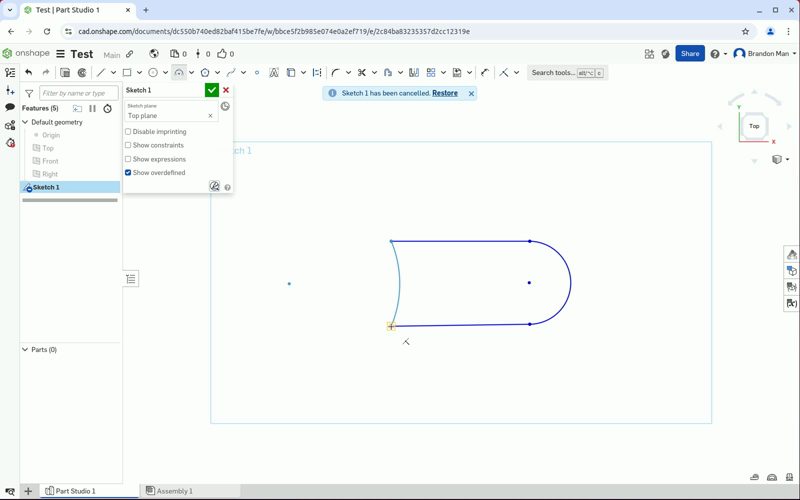
mouse_move(433, 283)
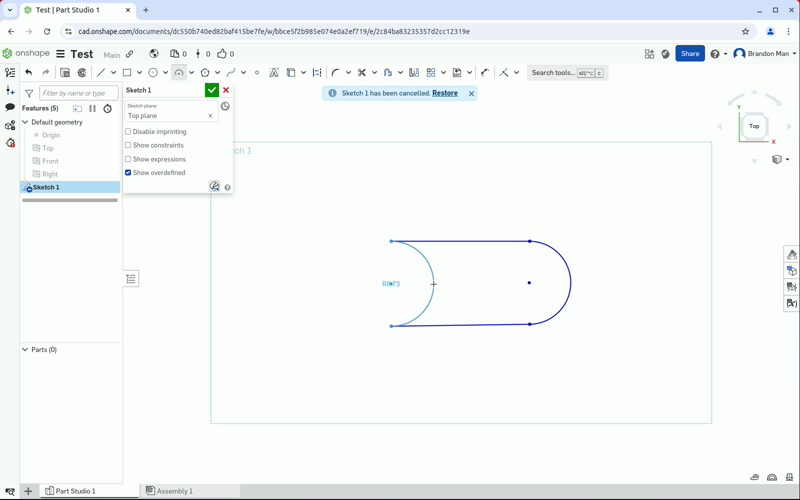
click(433, 283)
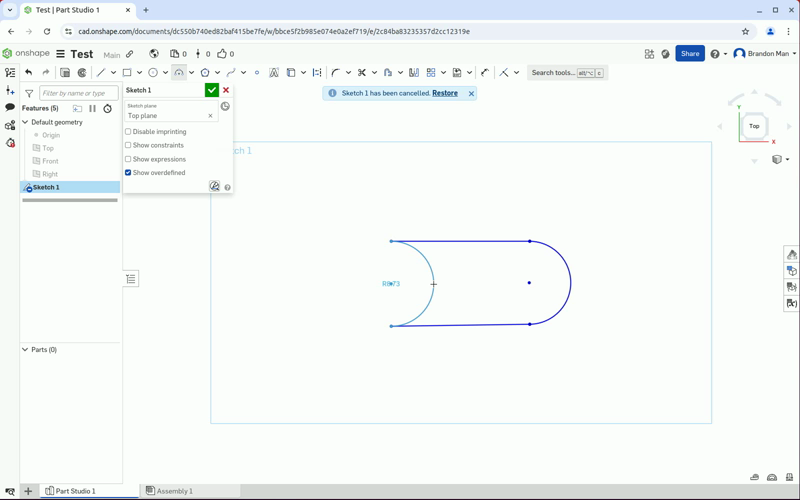
key_up(shift)
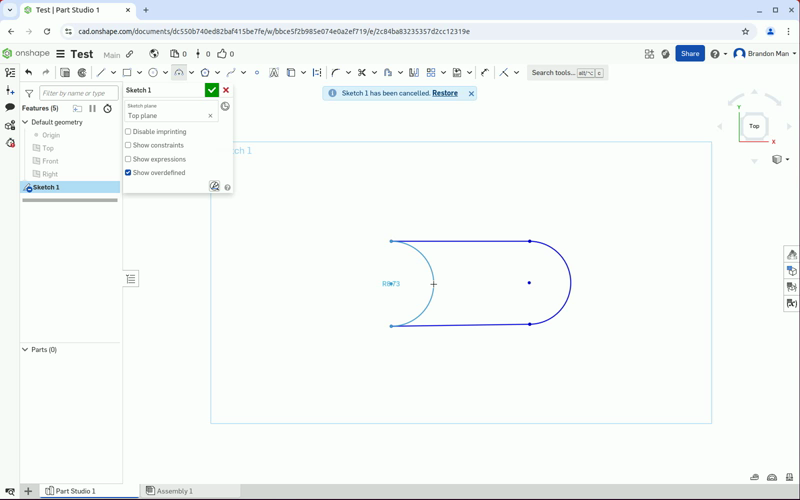
key(esc)
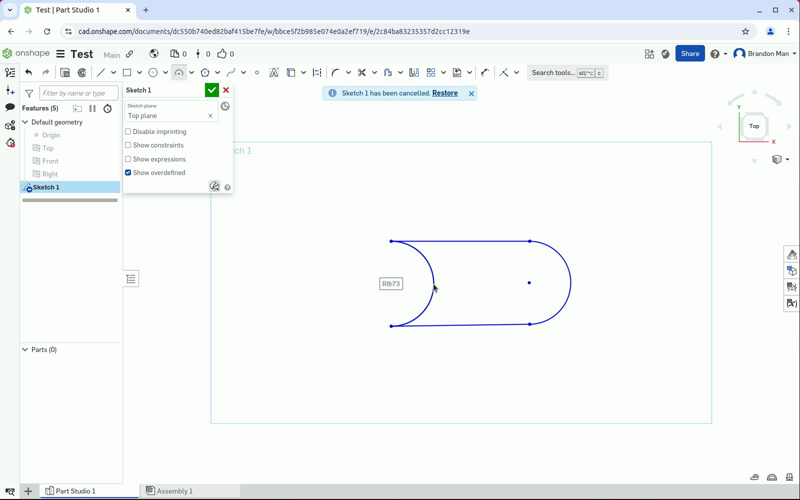
key(c)
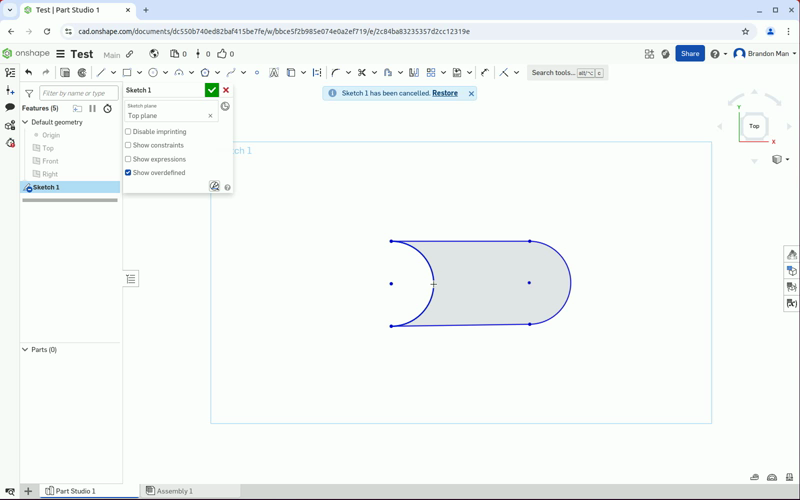
key_down(shift)
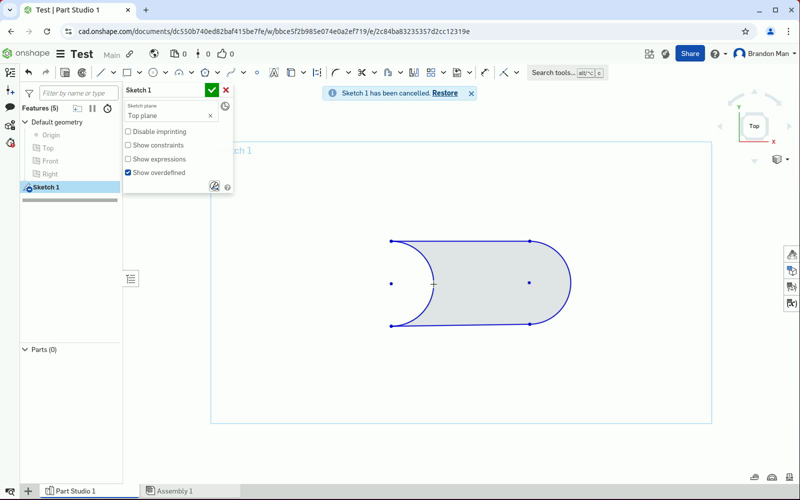
mouse_move(529, 282)
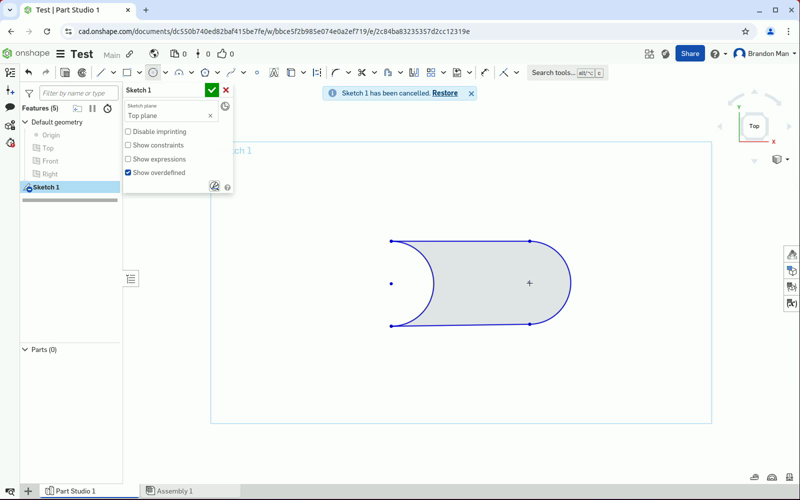
scroll(6)
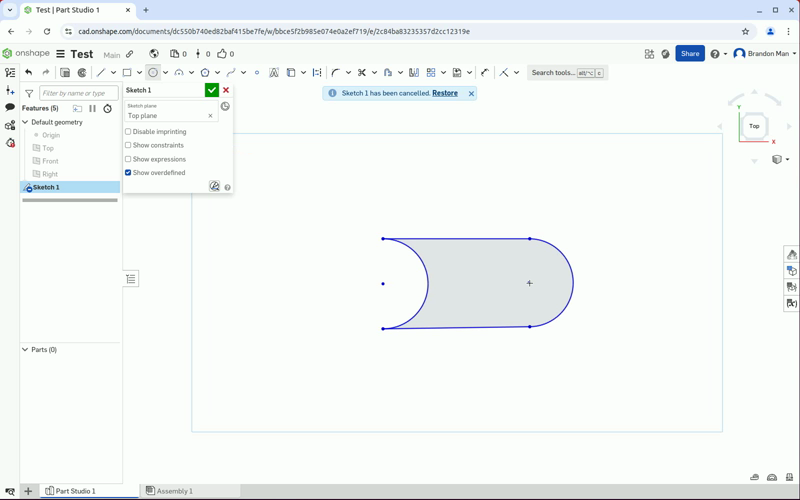
scroll(6)
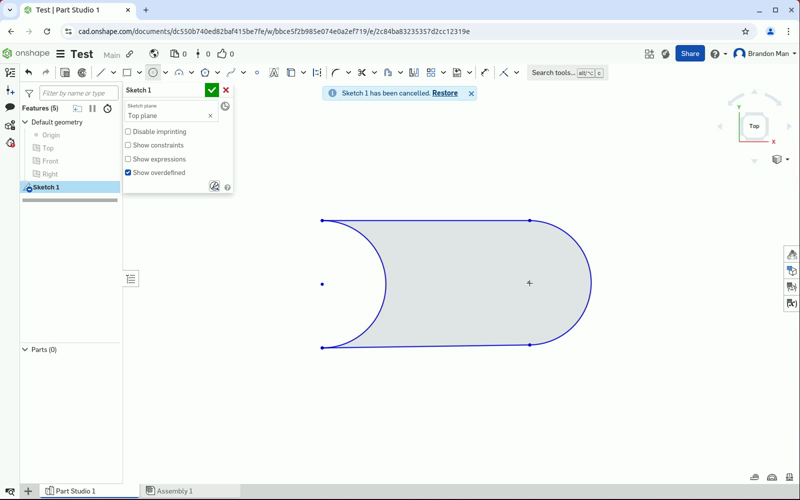
scroll(6)
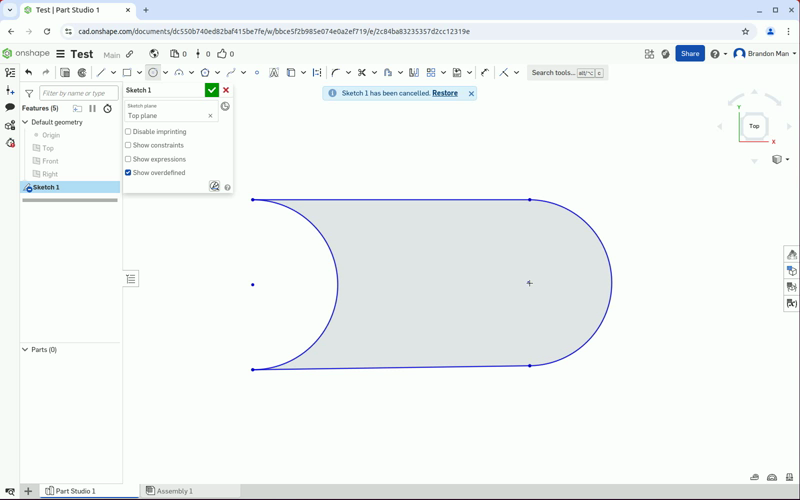
scroll(6)
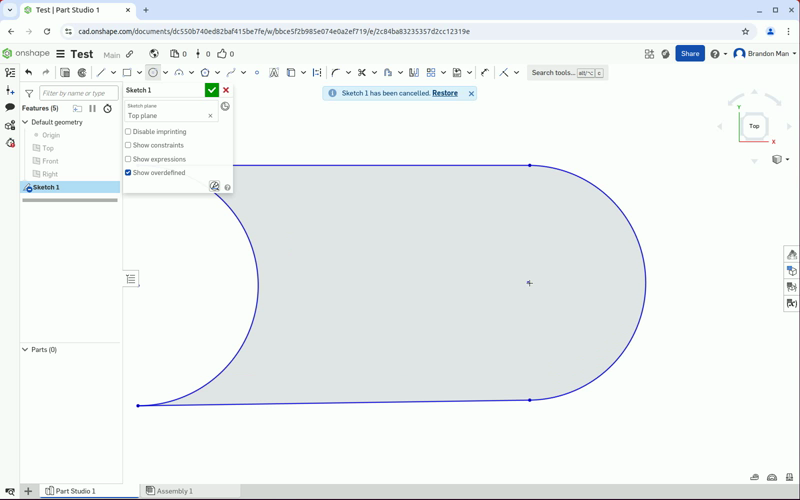
scroll(6)
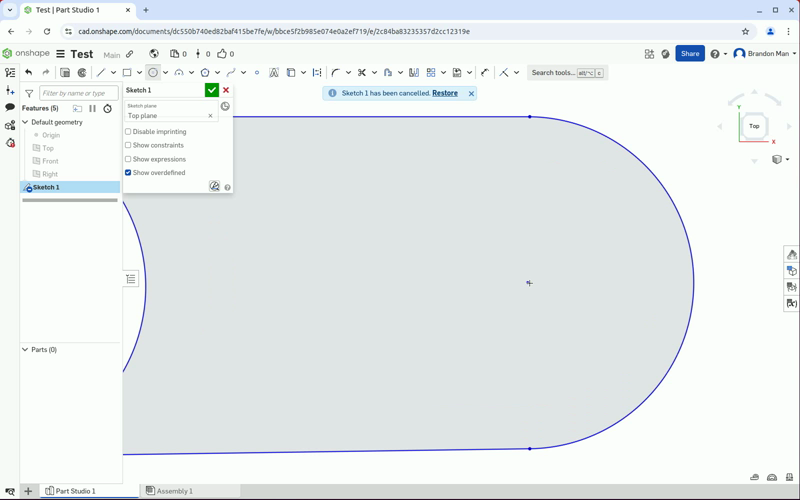
scroll(6)
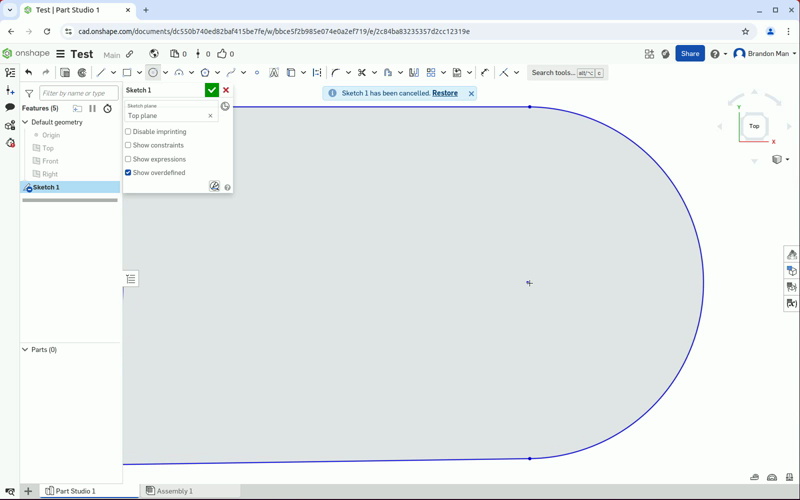
scroll(6)
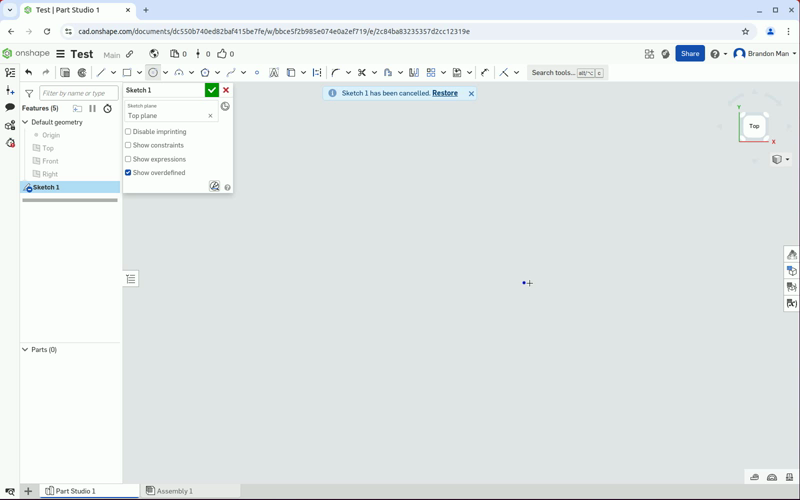
click(529, 282)
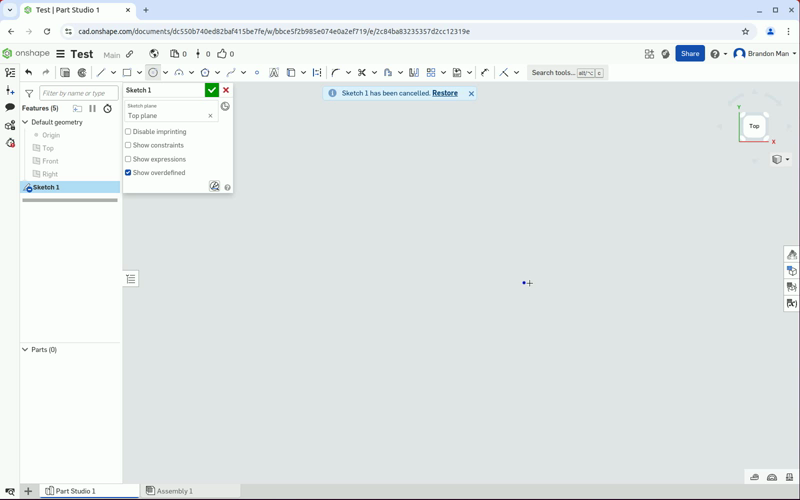
scroll(-6)
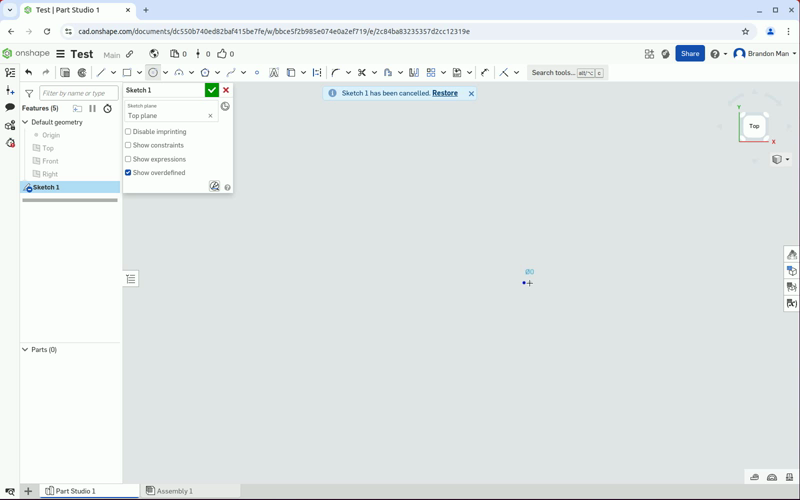
scroll(-6)
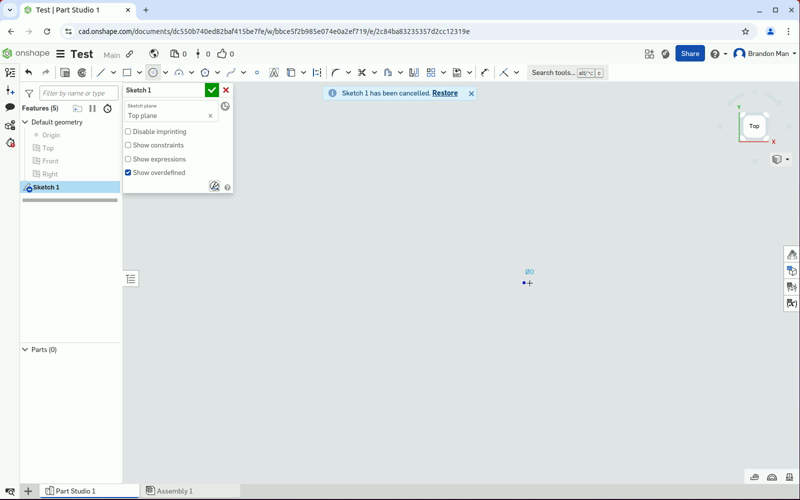
scroll(-6)
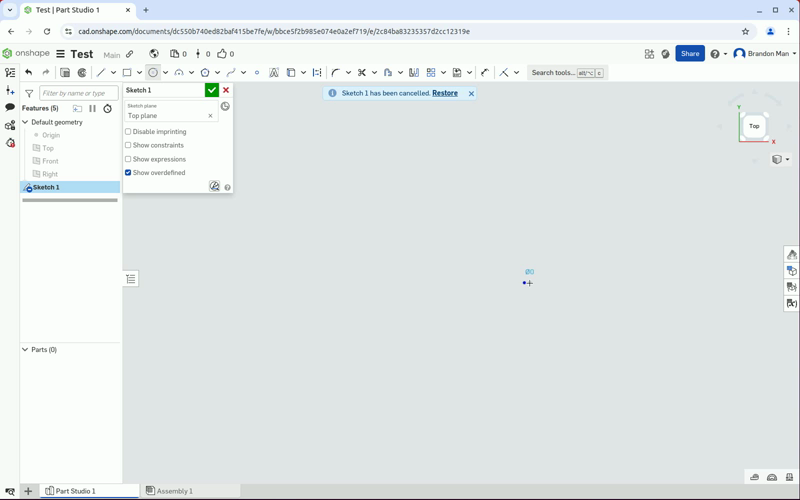
scroll(-6)
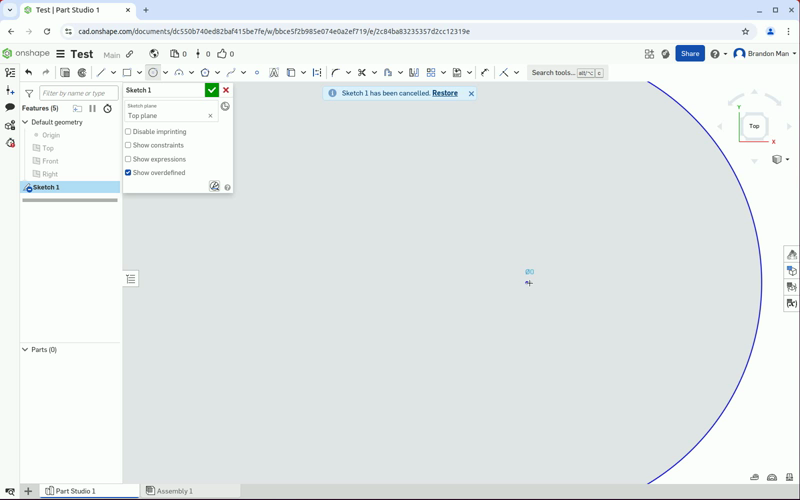
scroll(-6)
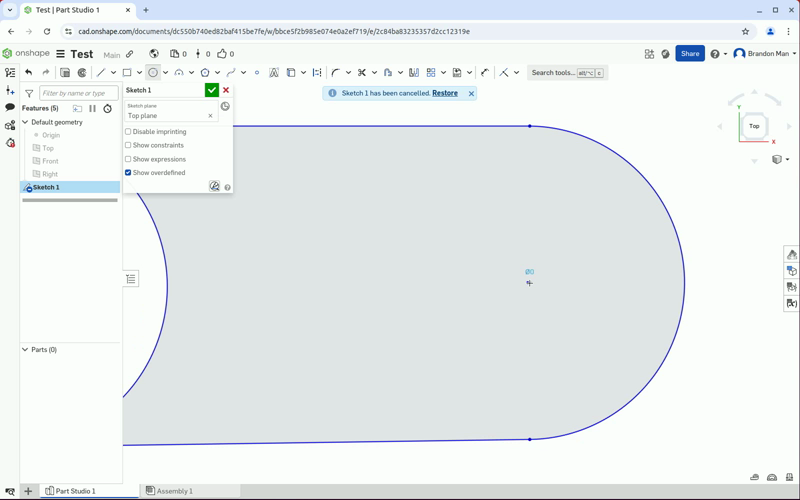
scroll(-6)
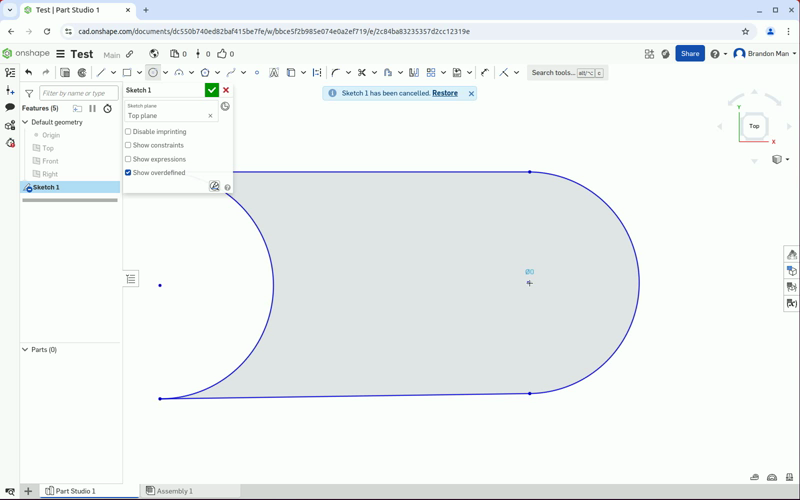
scroll(-6)
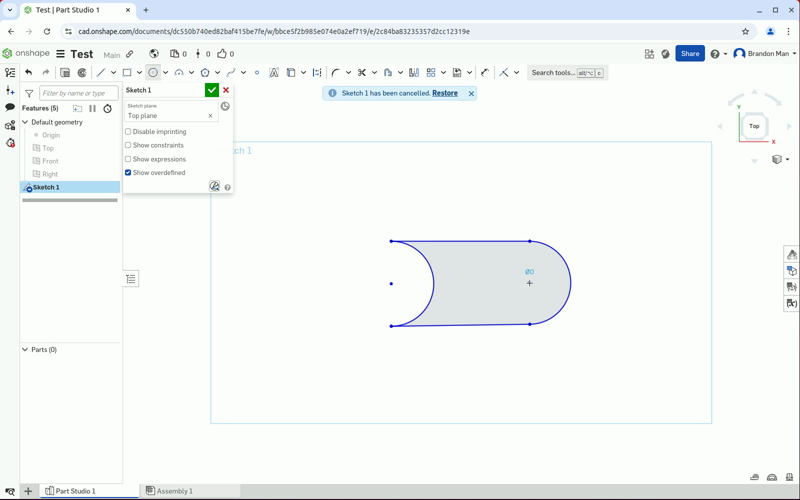
key_up(shift)
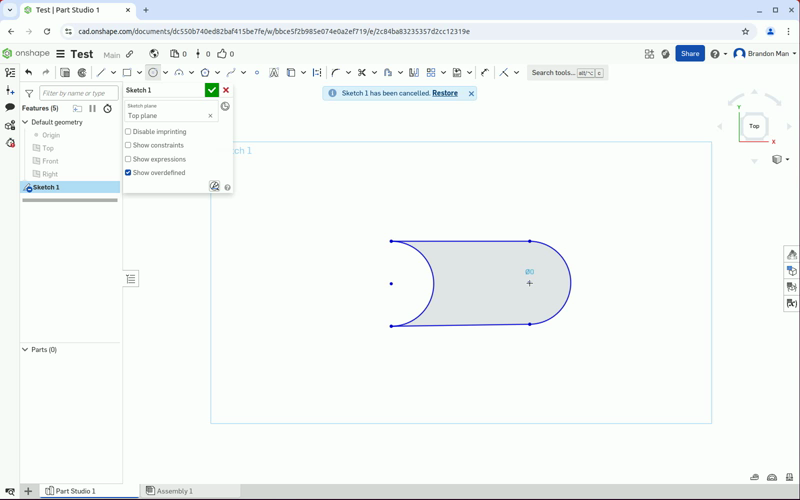
mouse_move(554, 282)
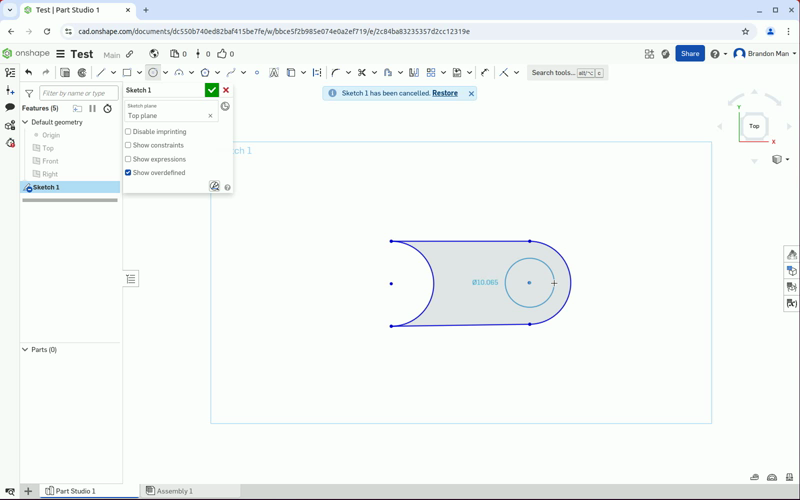
click(554, 282)
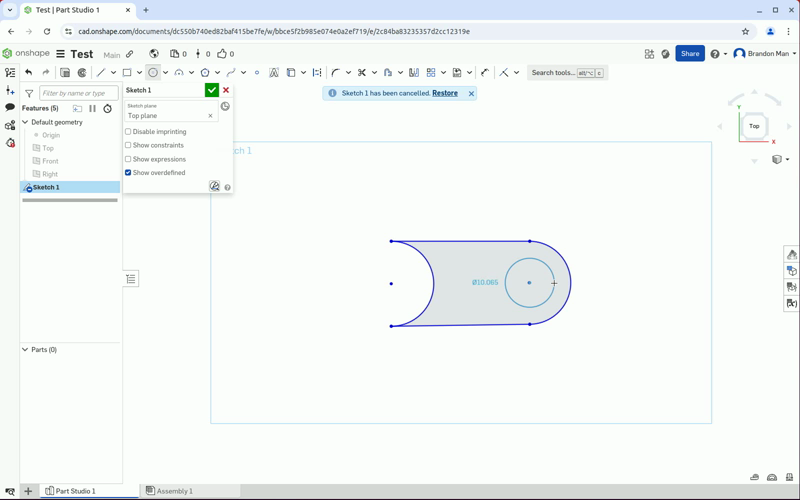
key(esc)
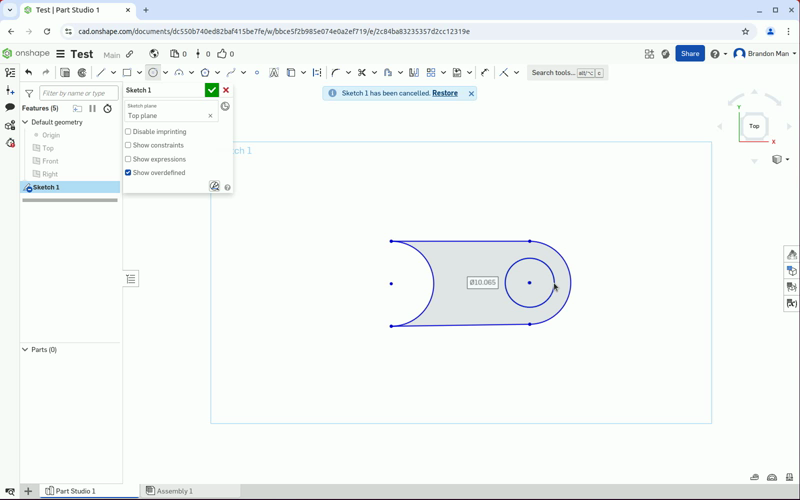
mouse_move(483, 312)
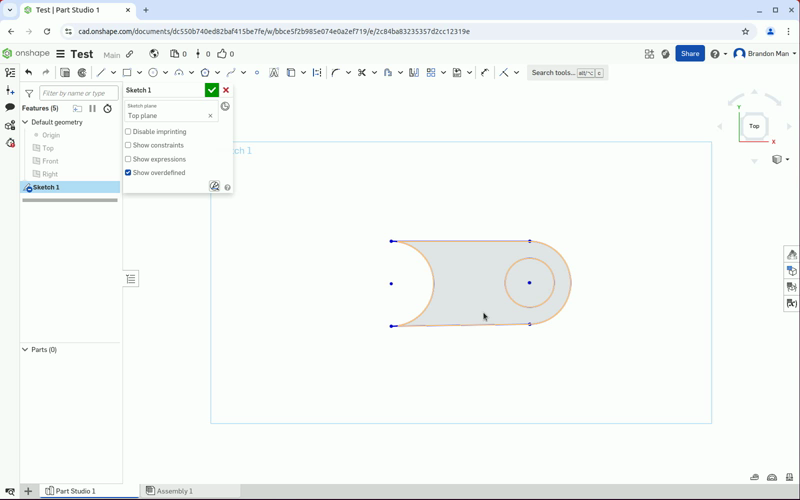
click(483, 312)
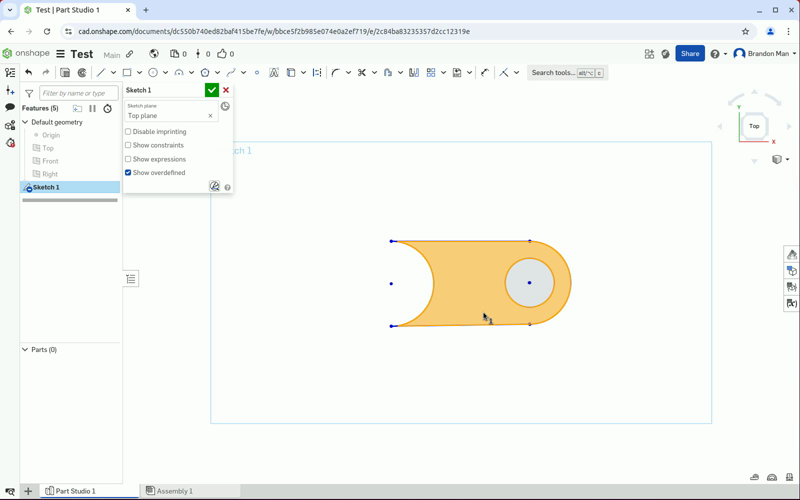
mouse_move(73, 352)
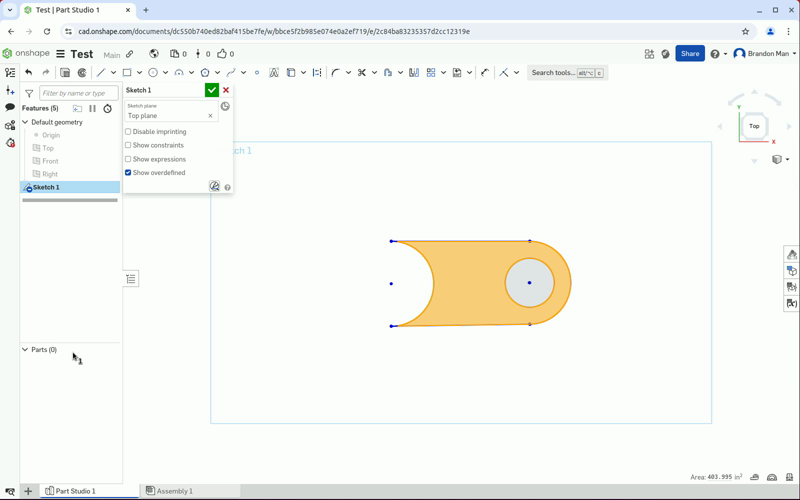
key(shift+y)
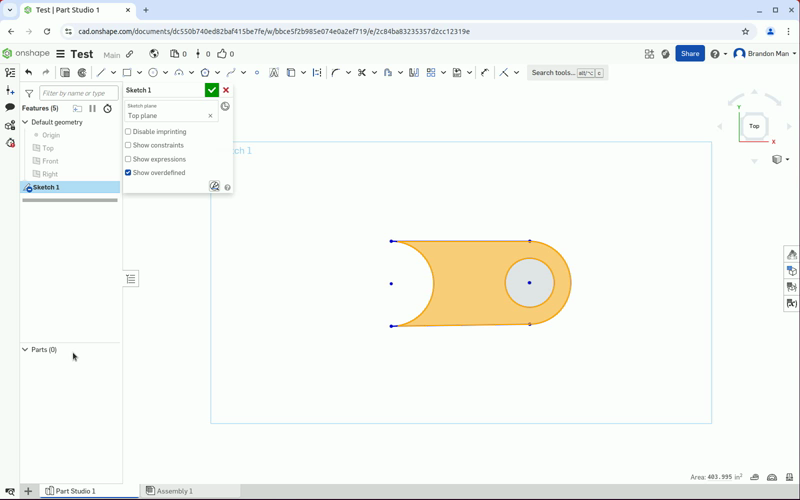
key(shift+e)
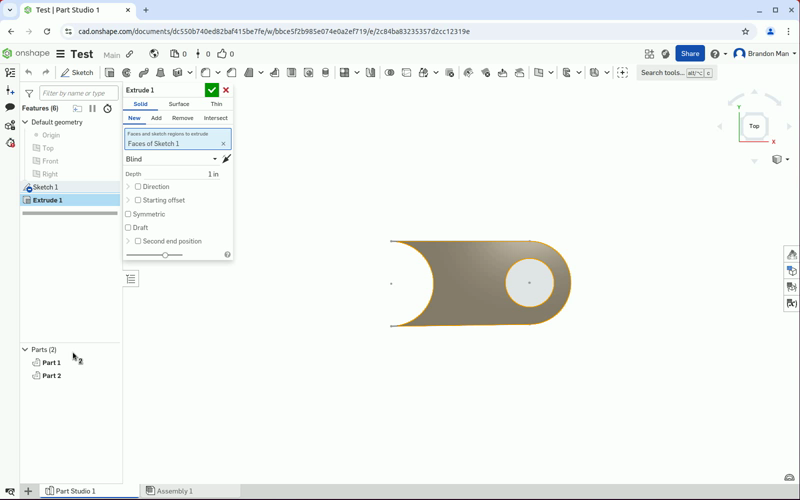
mouse_move(143, 106)
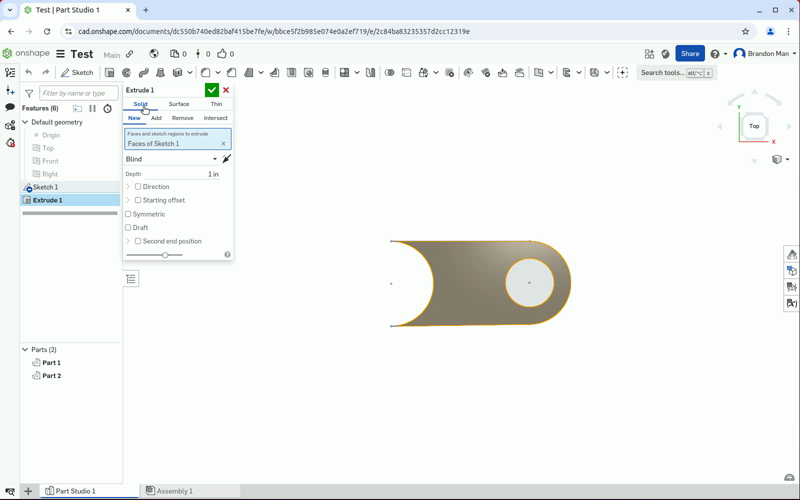
click(143, 106)
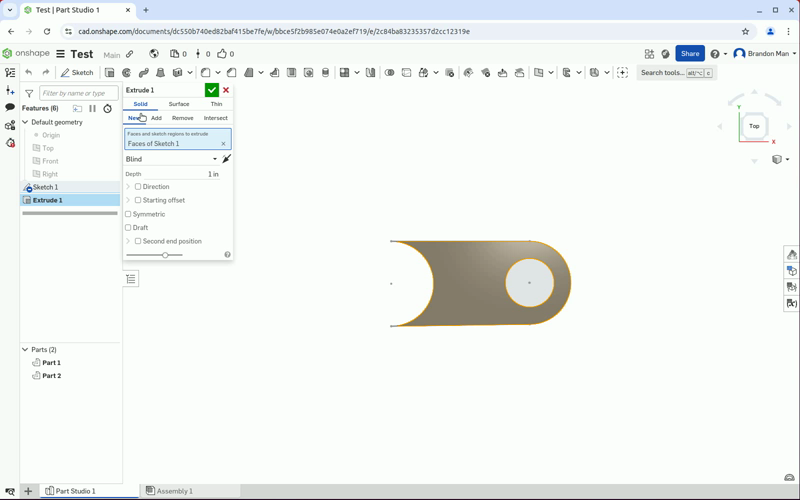
mouse_move(137, 120)
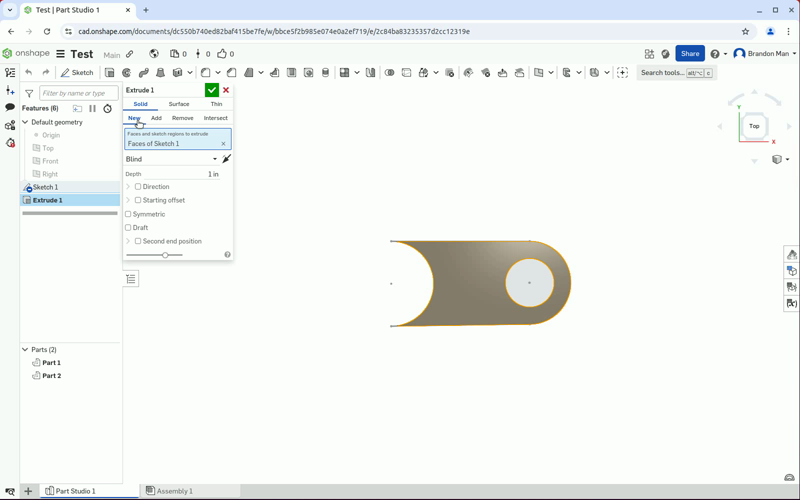
click(137, 120)
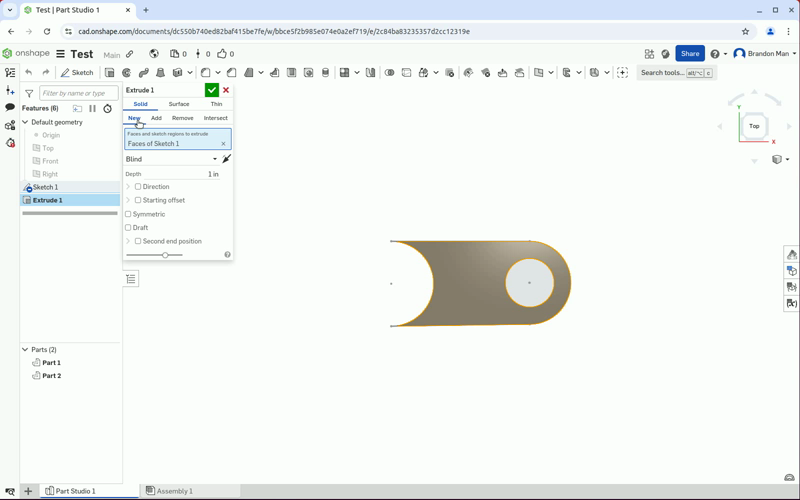
key(tab, 4)
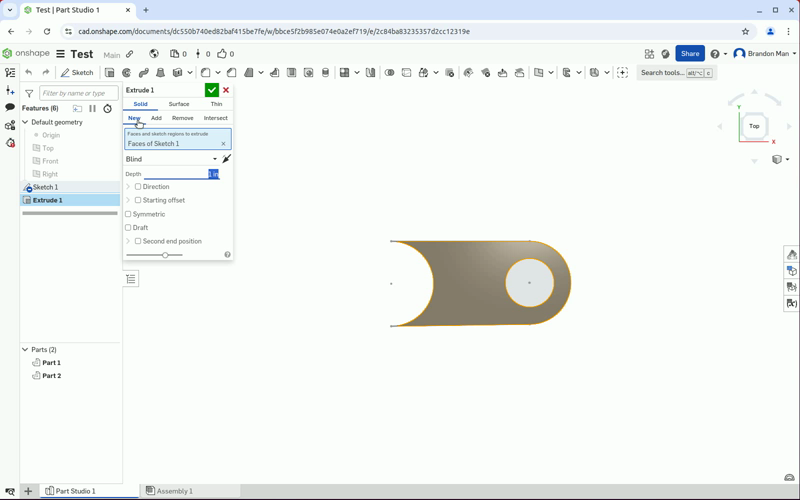
text(7.703)
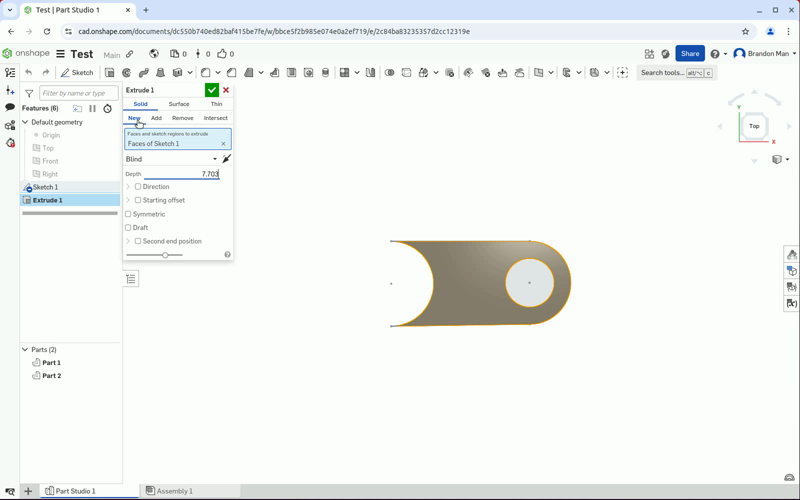
key(enter)
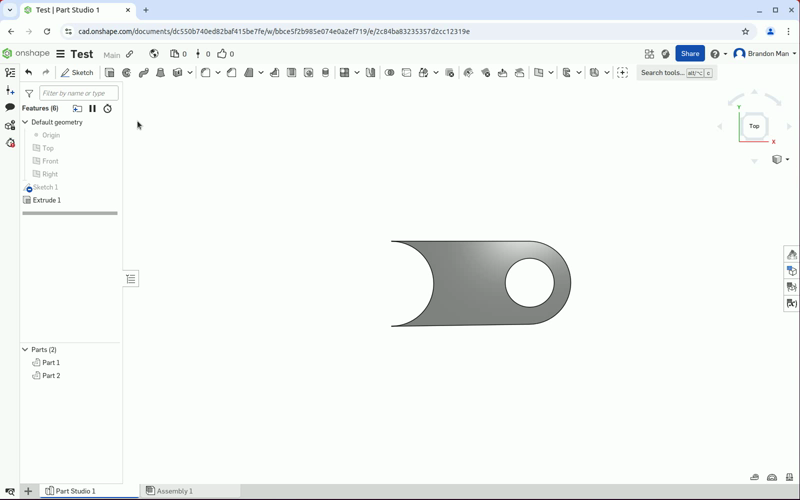
key(shift+h)
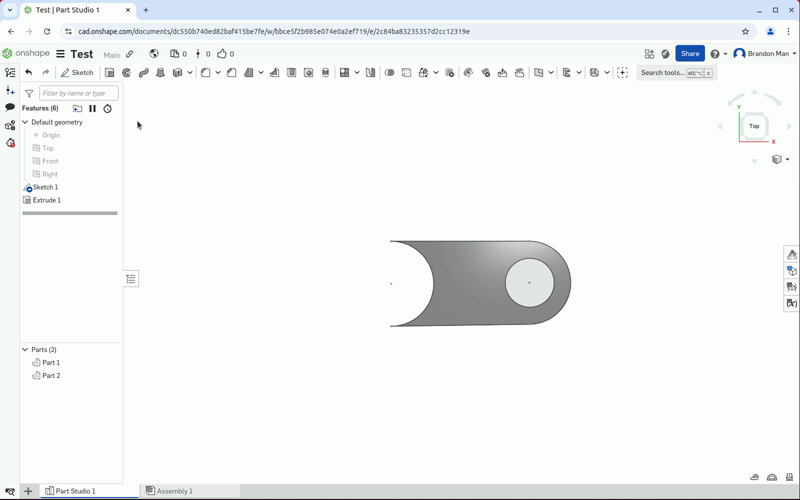
key(shift+h)
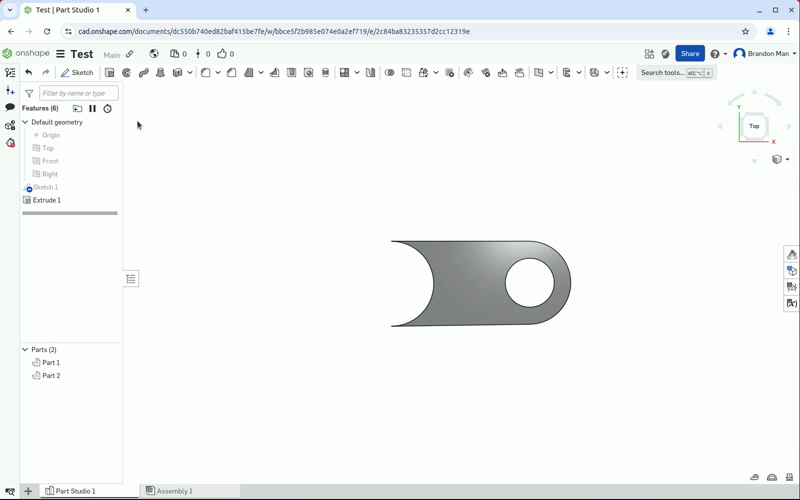
mouse_move(73, 189)
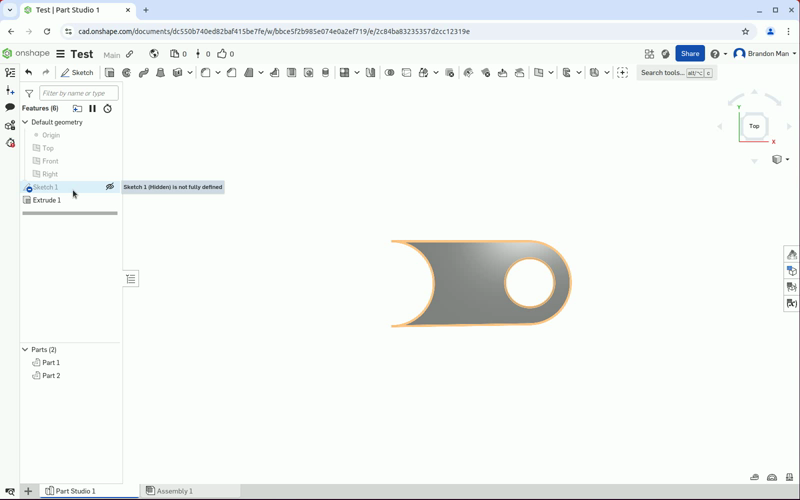
click(73, 189)
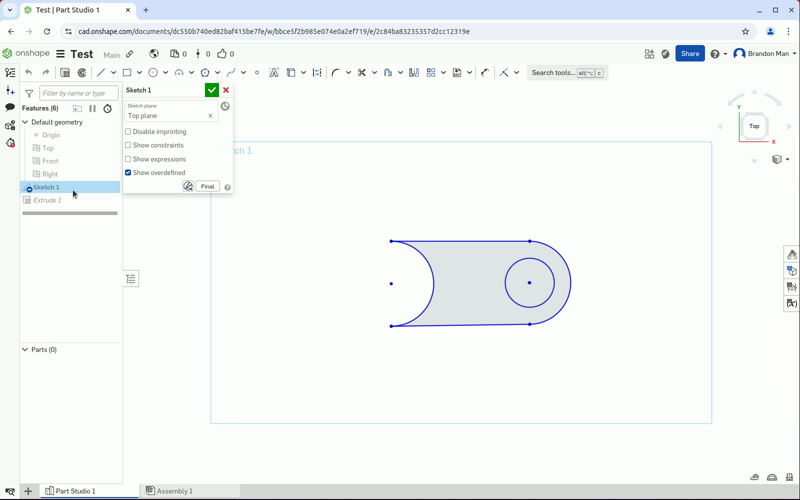
mouse_move(229, 92)
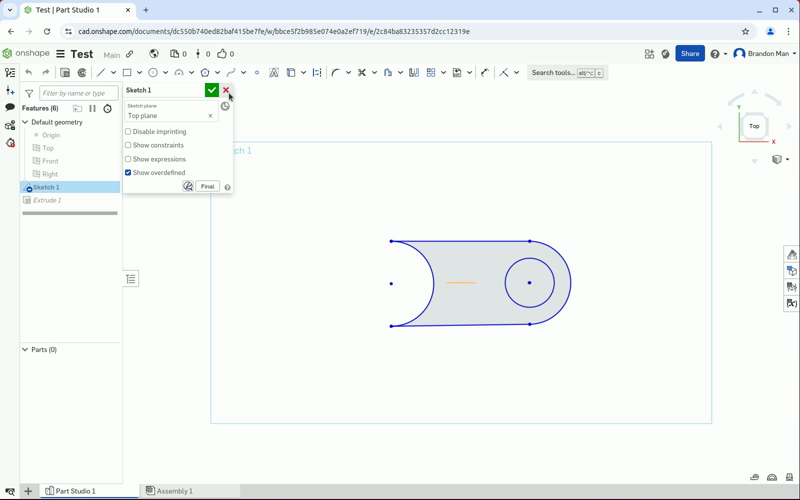
click(229, 92)
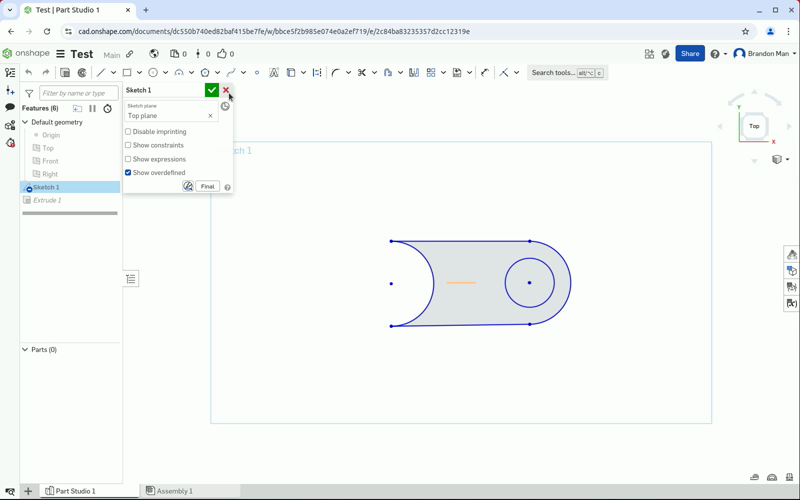
key(shift+s)
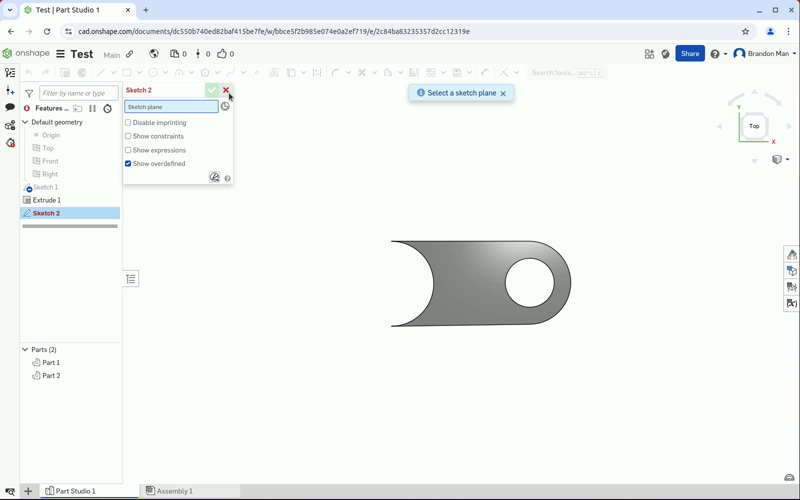
mouse_move(73, 150)
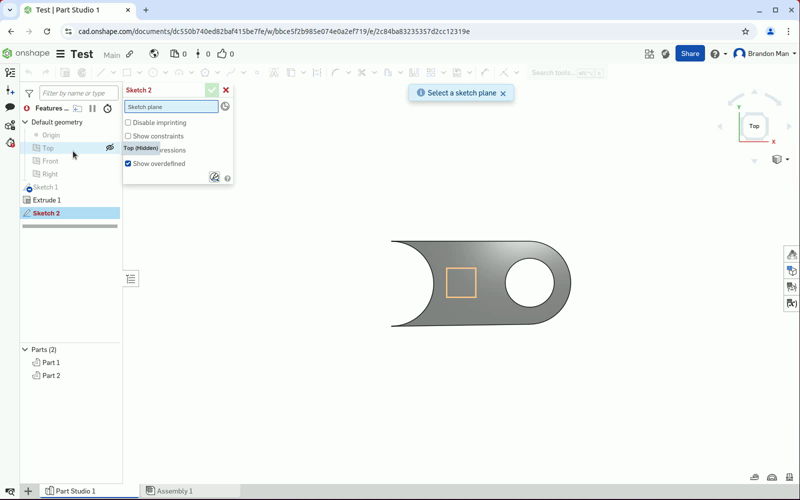
click(73, 150)
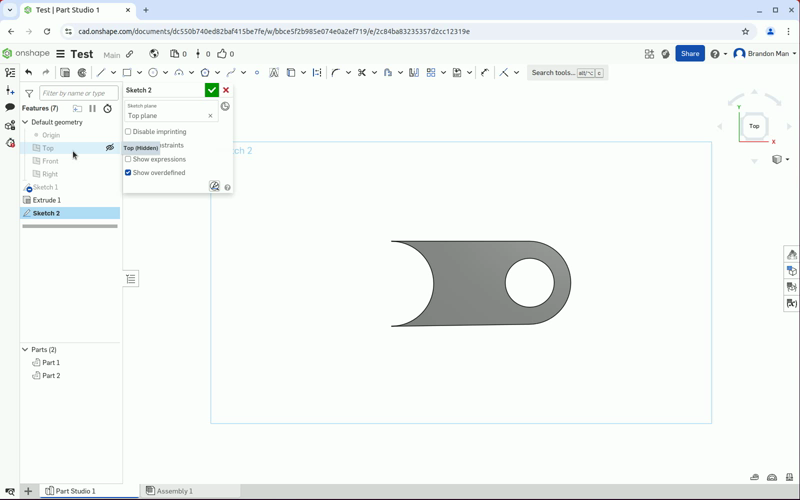
mouse_move(73, 352)
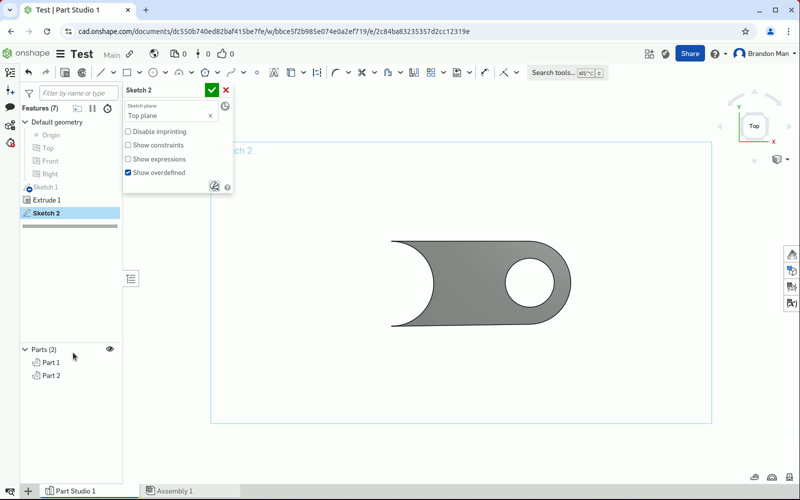
key(y)
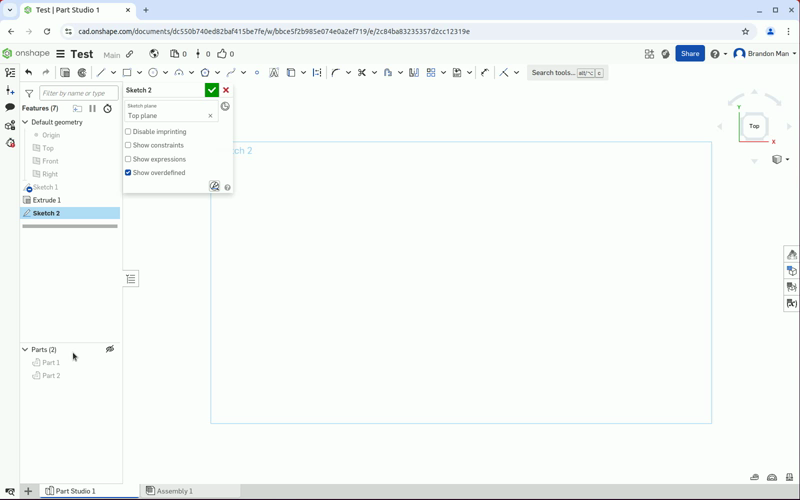
key(c)
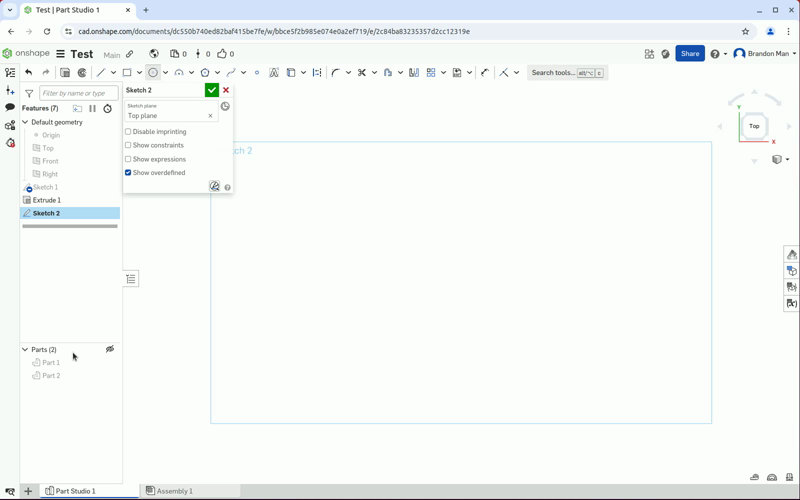
key_down(shift)
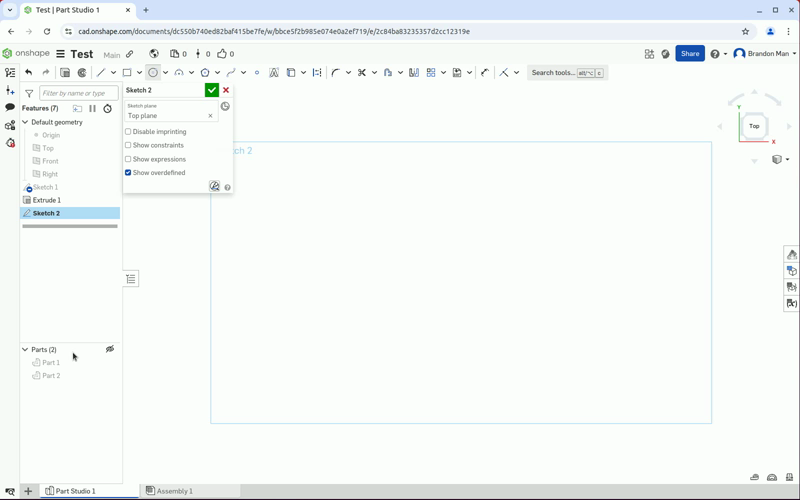
mouse_move(392, 282)
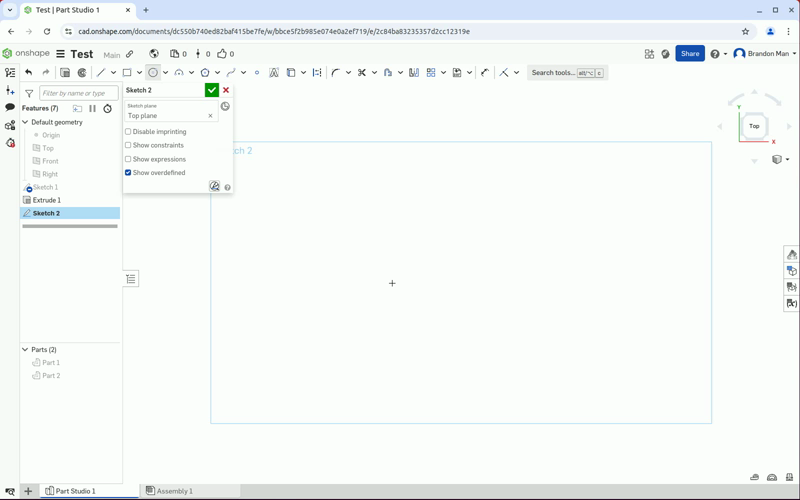
click(392, 282)
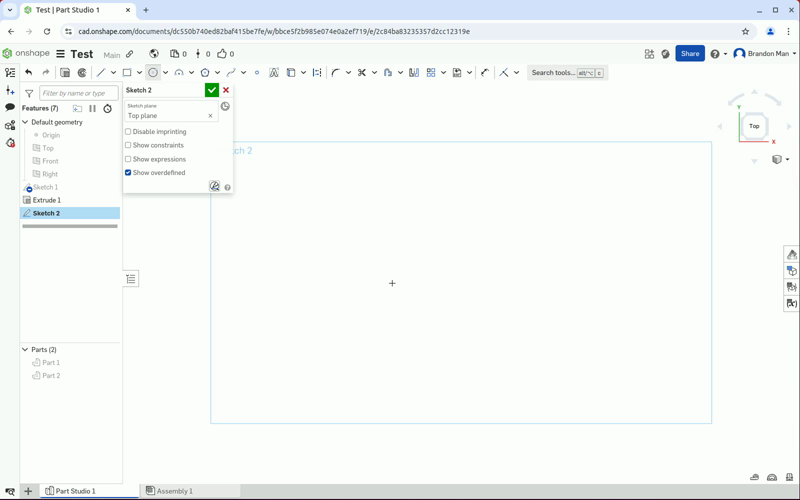
key_up(shift)
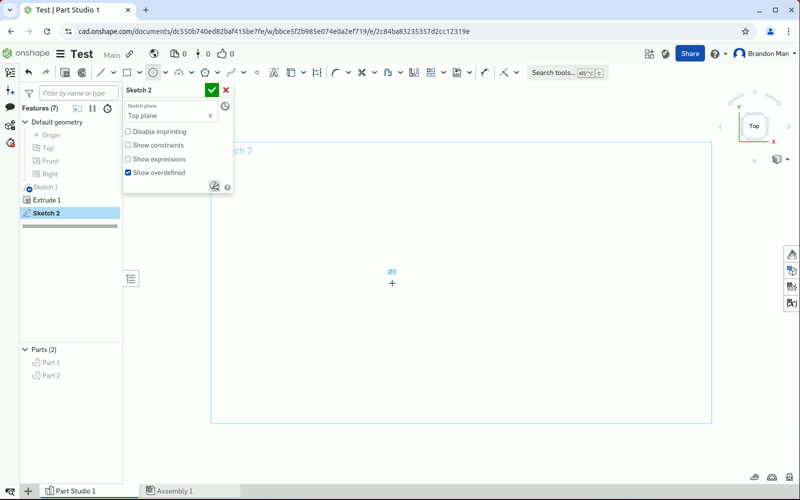
mouse_move(435, 282)
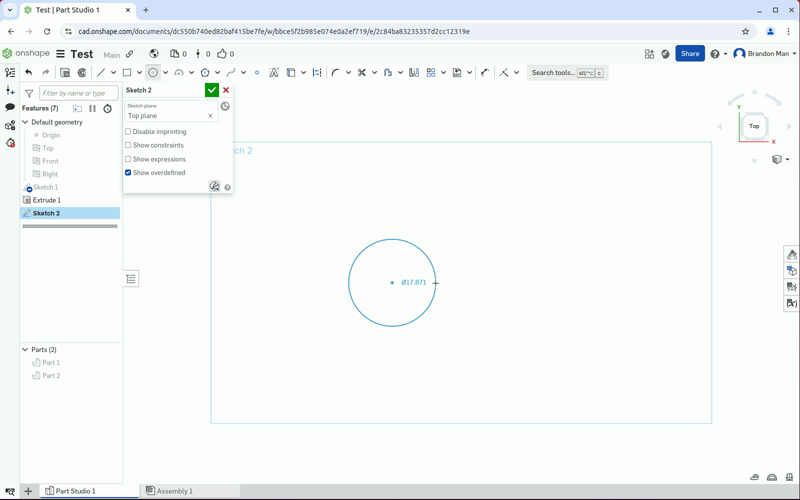
click(435, 282)
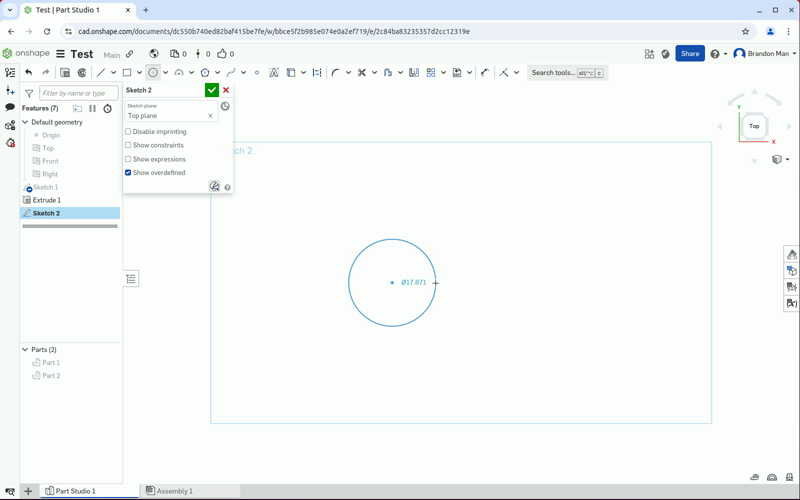
key(esc)
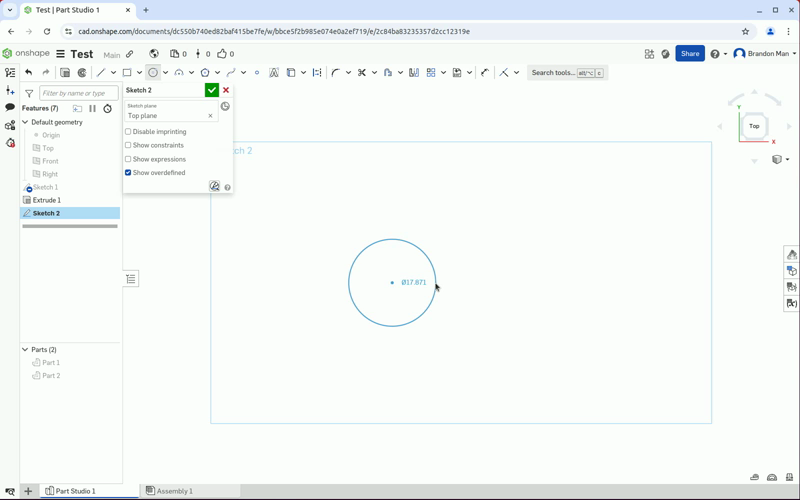
key(c)
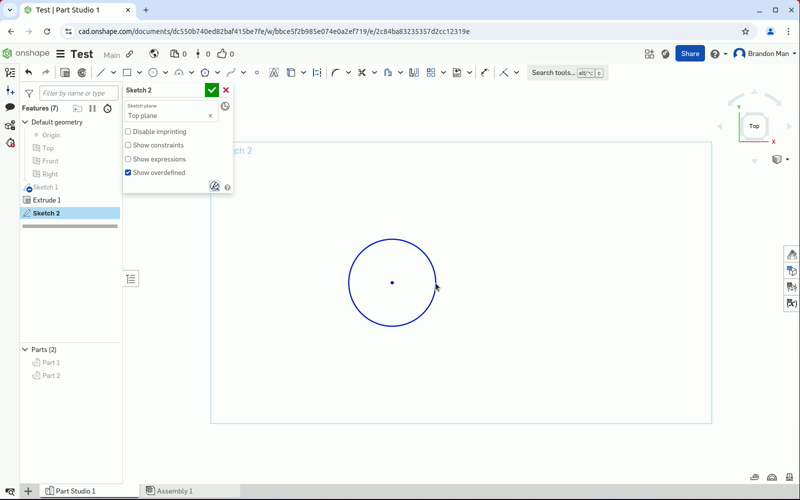
key_down(shift)
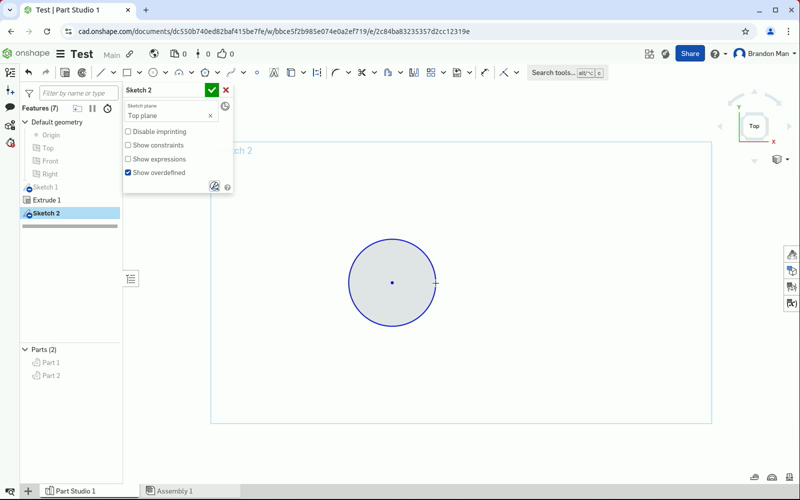
mouse_move(392, 282)
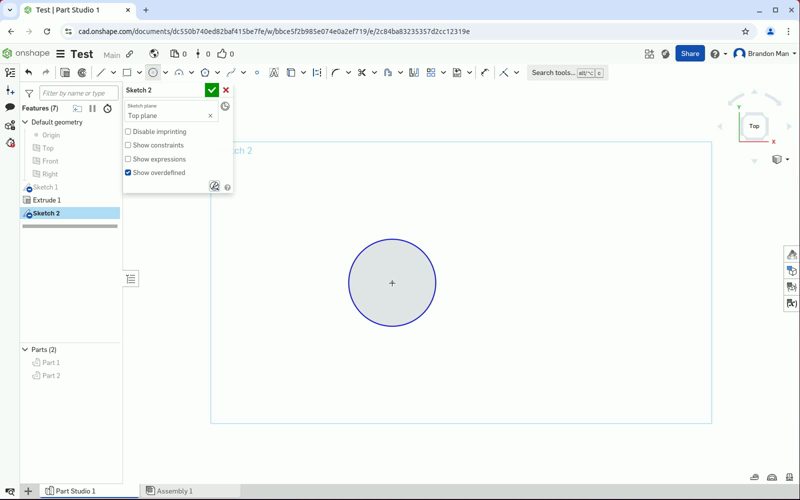
click(392, 282)
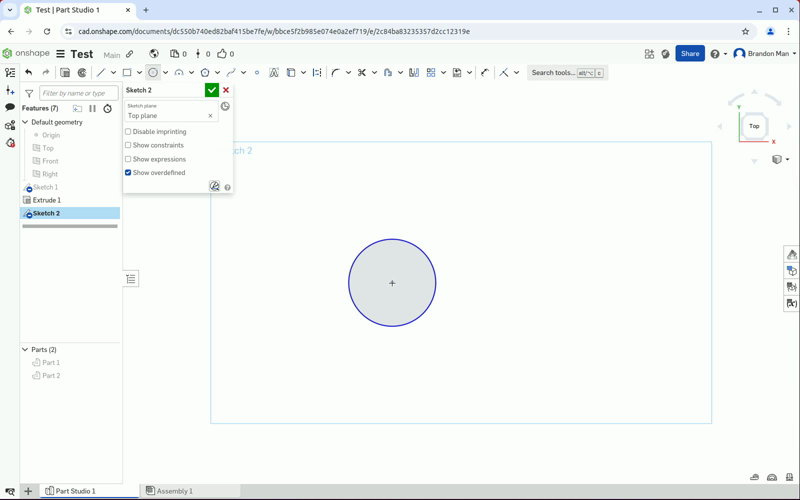
key_up(shift)
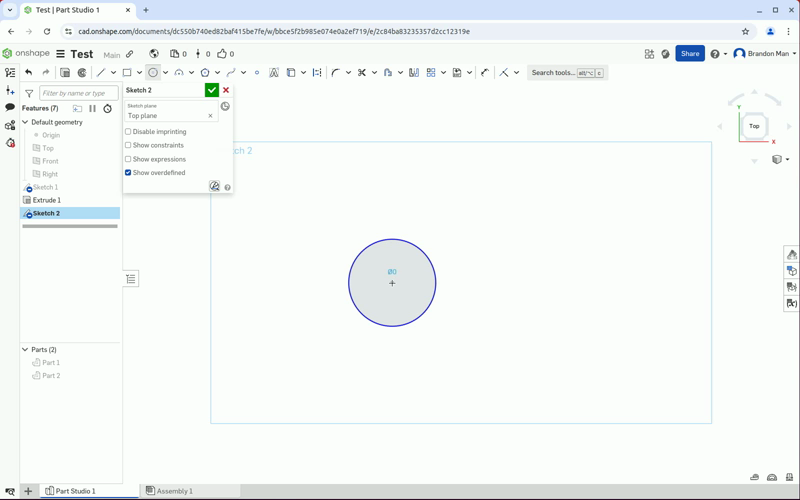
mouse_move(415, 282)
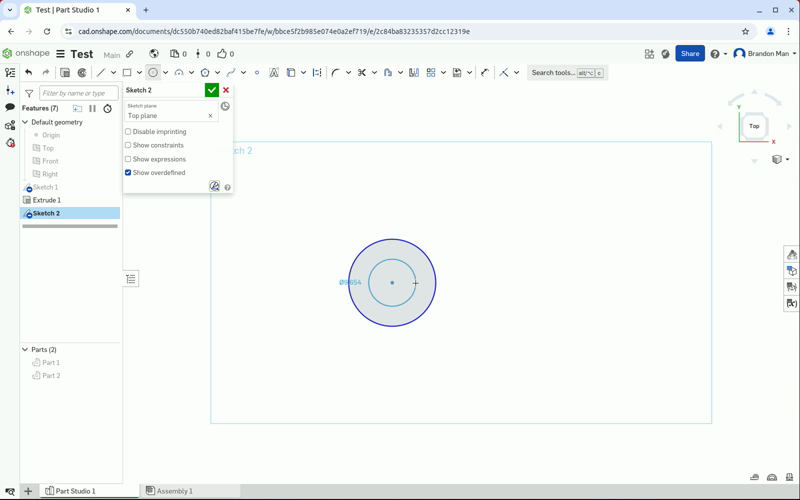
click(415, 282)
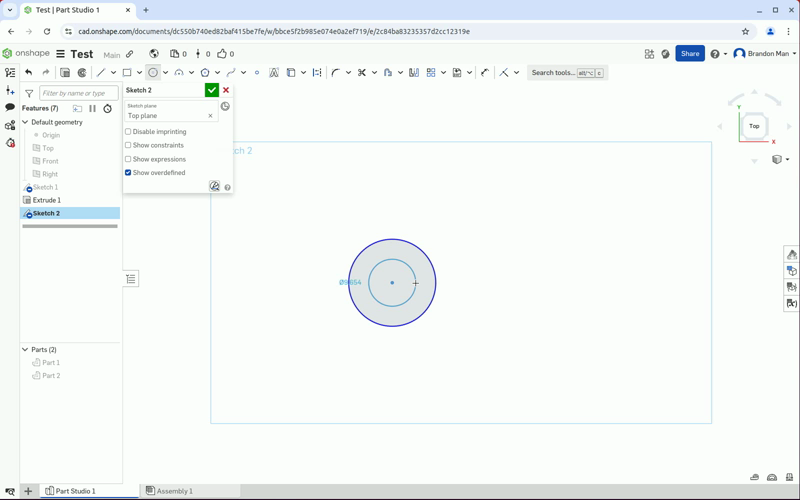
key(esc)
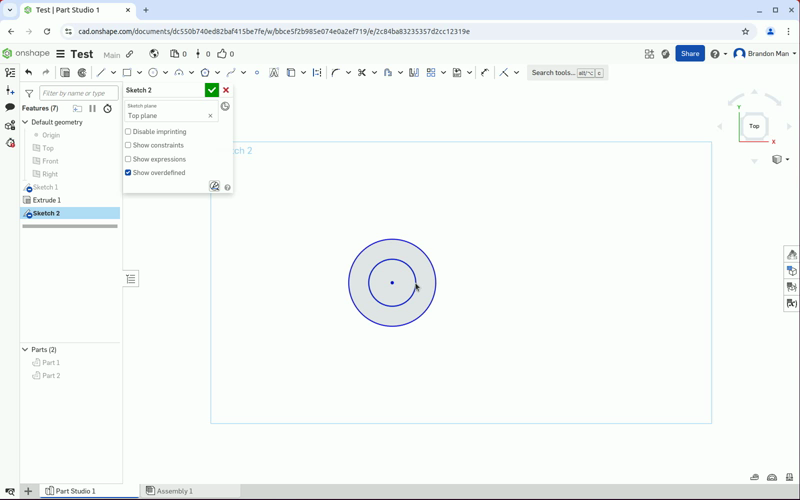
mouse_move(413, 302)
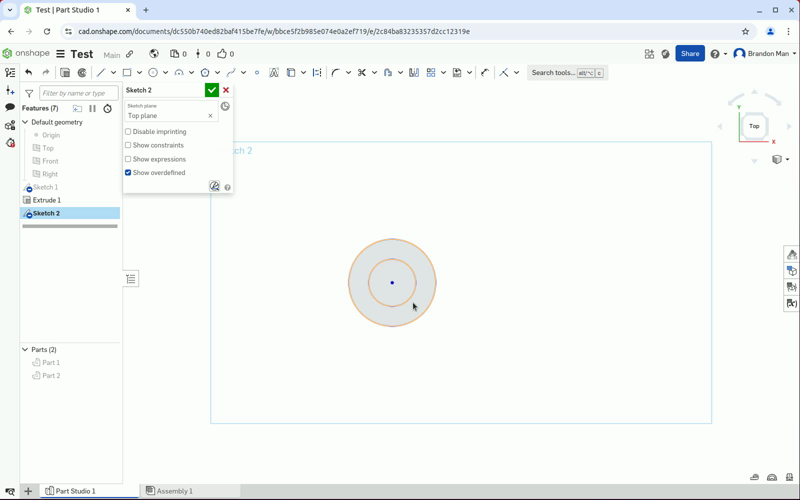
click(413, 302)
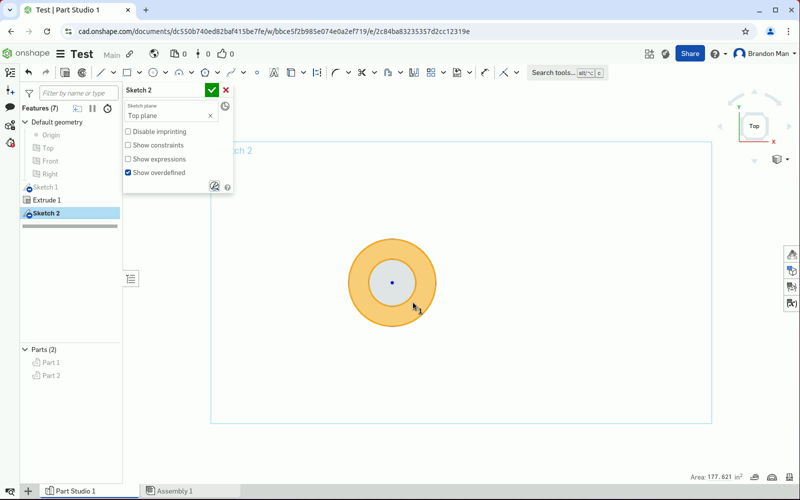
mouse_move(73, 352)
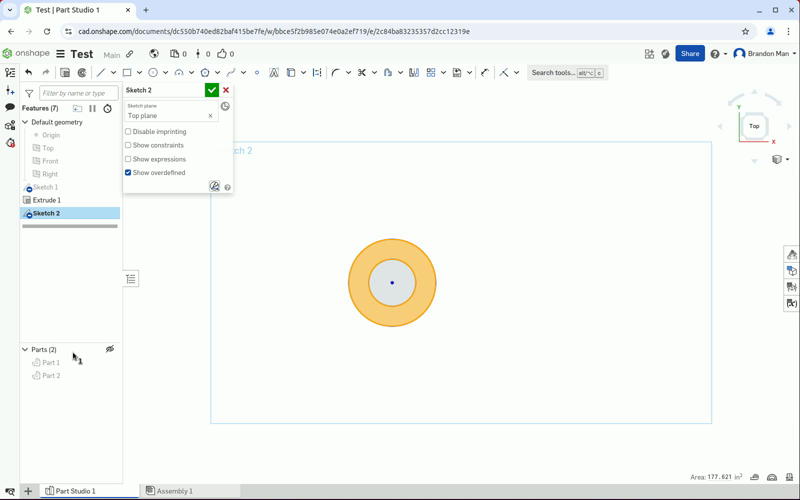
key(shift+y)
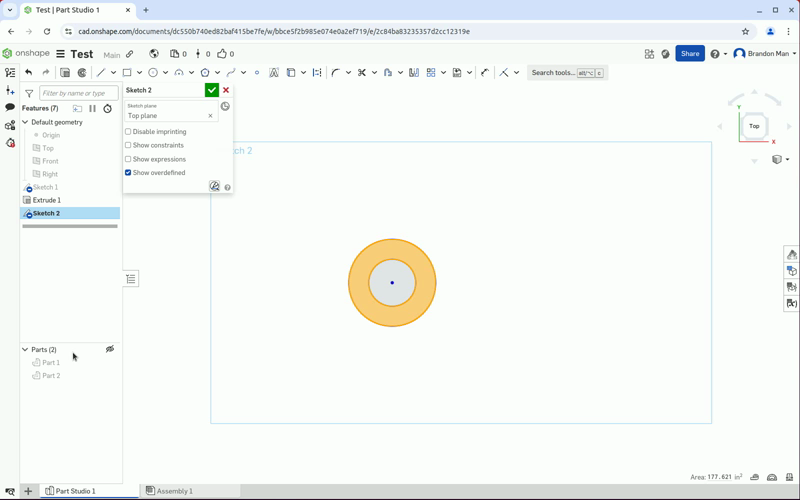
key(shift+e)
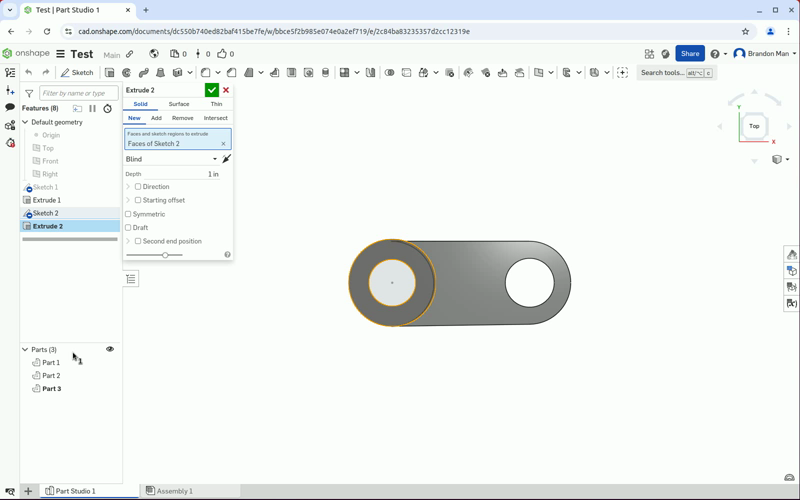
mouse_move(143, 106)
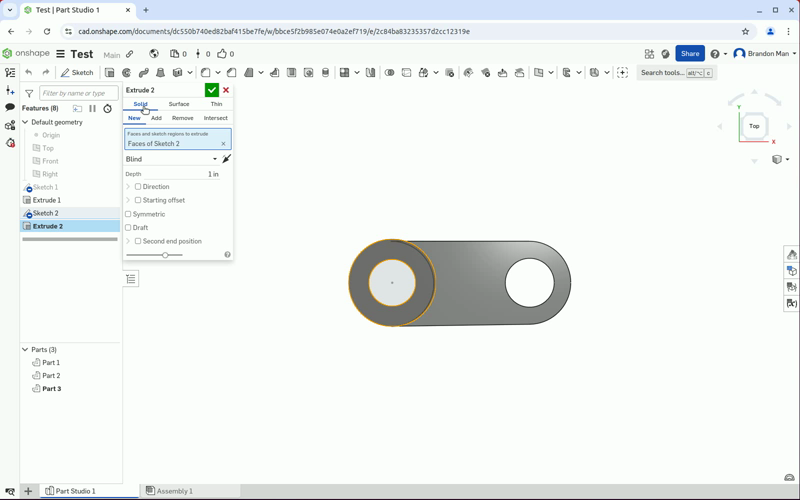
click(143, 106)
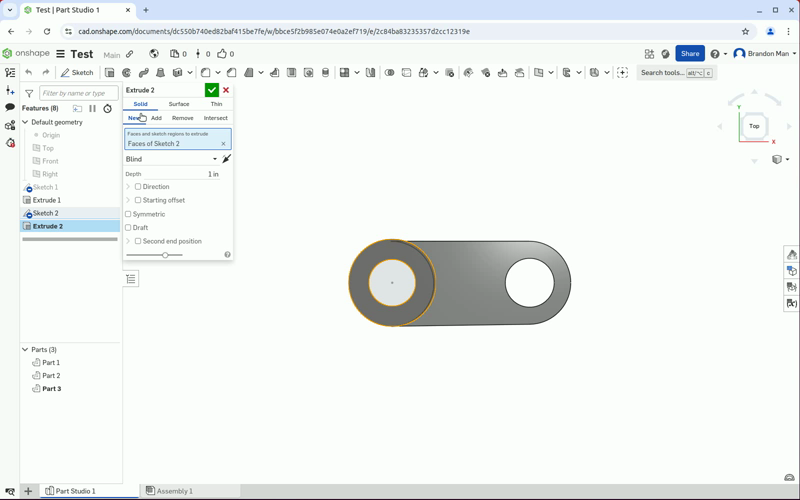
mouse_move(137, 120)
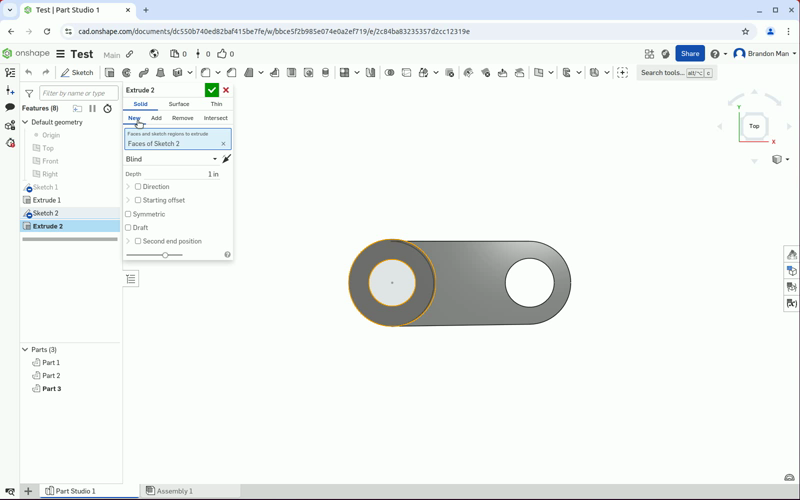
click(137, 120)
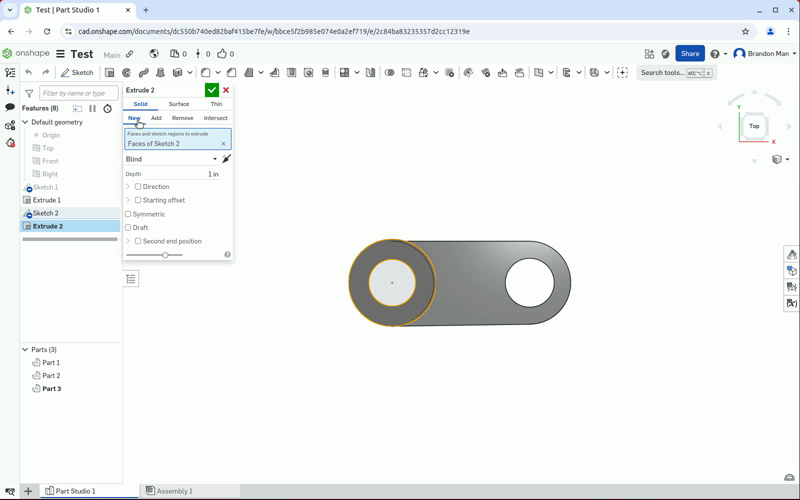
key(tab, 4)
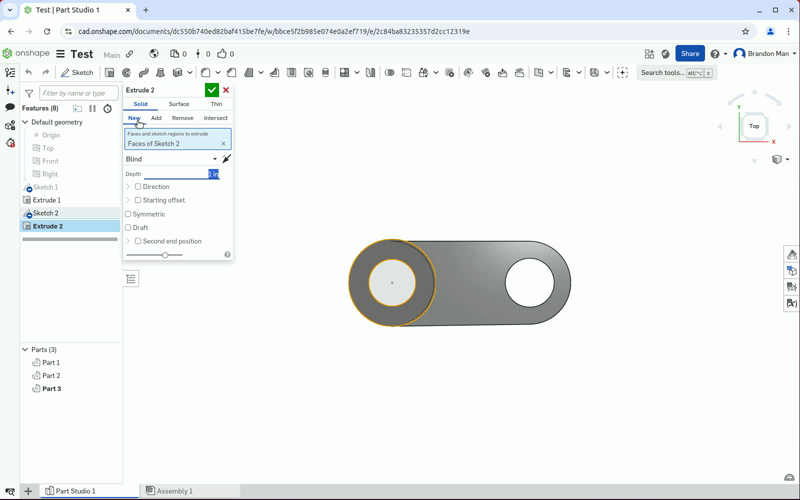
text(15.646)
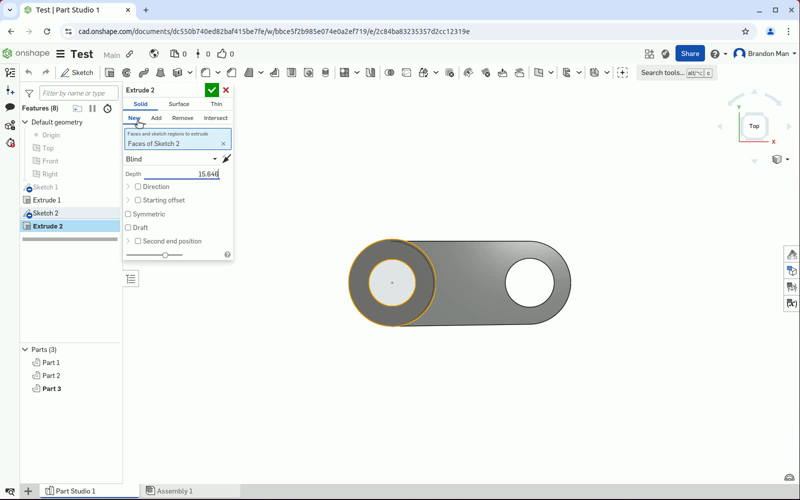
key(enter)
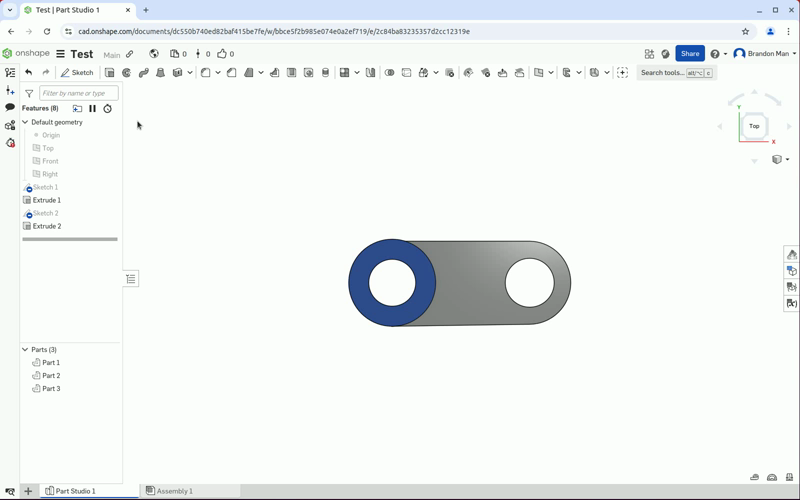
key(shift+h)
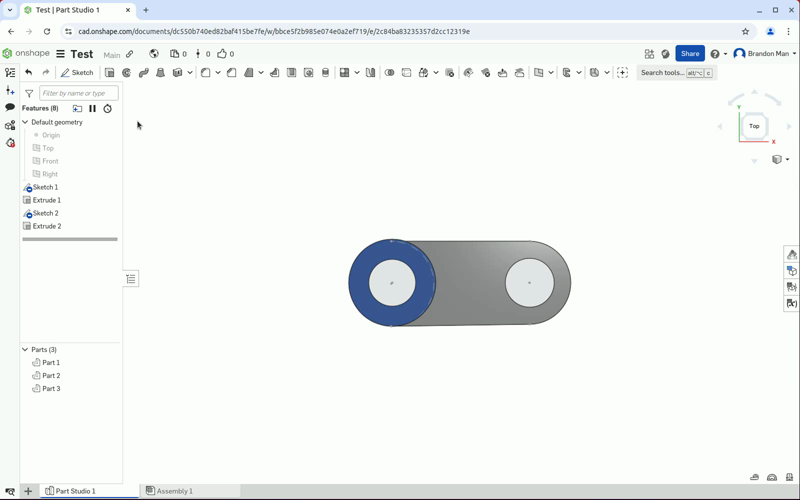
key(shift+h)
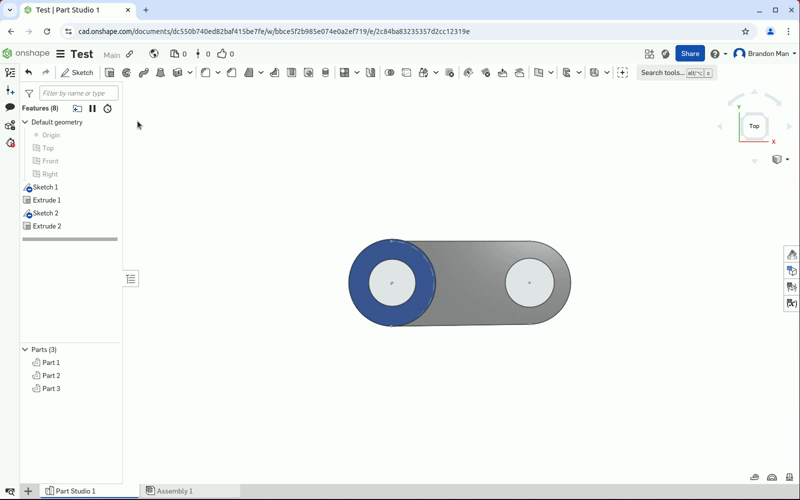
key(shift+7)
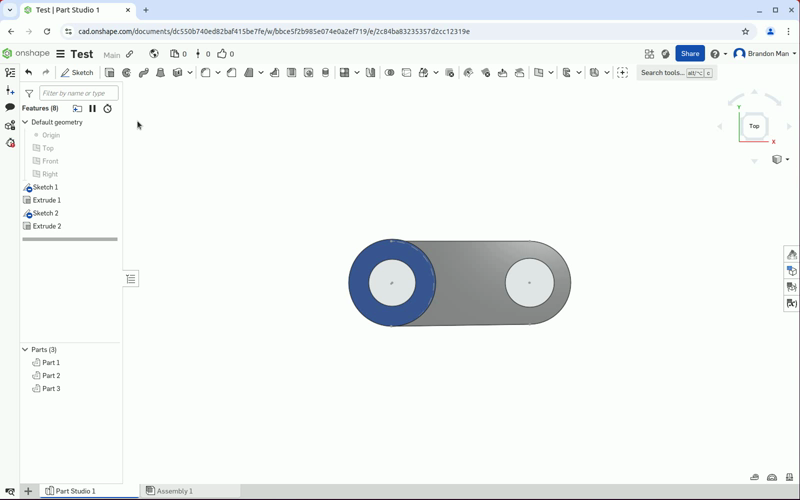
key(up, 3)
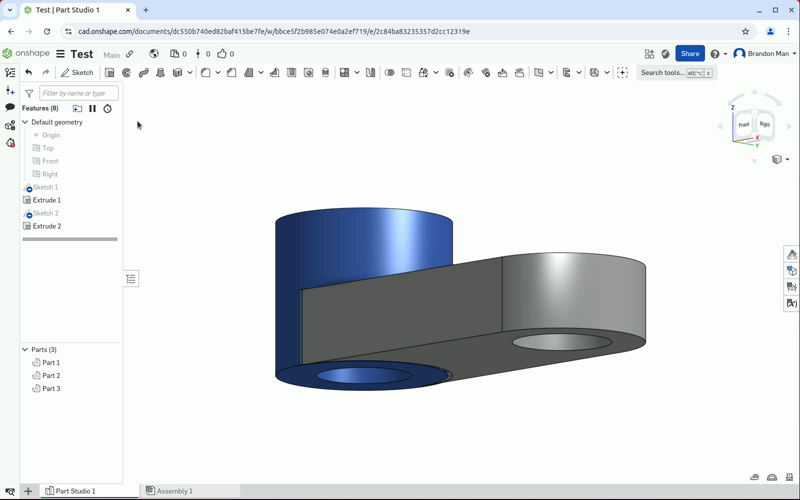
key(left, 3)
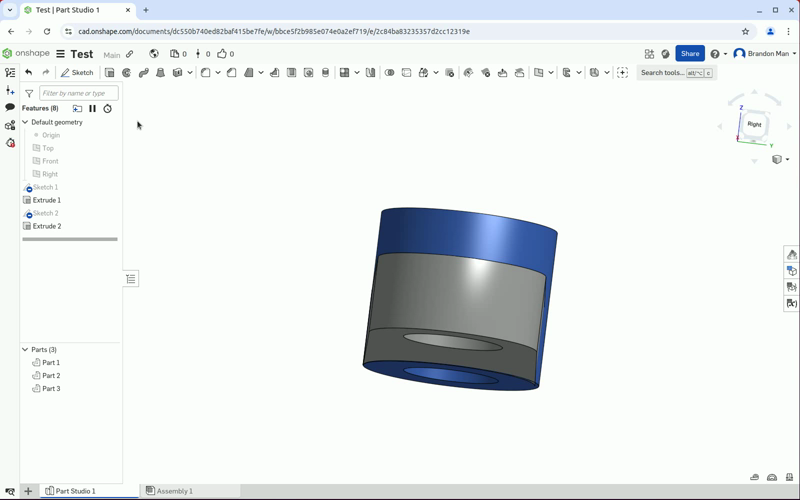
key(right, 3)
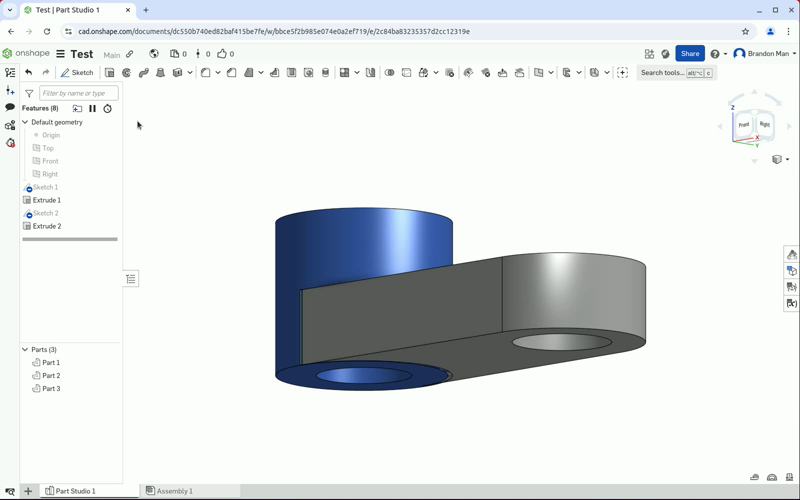
key(down, 3)
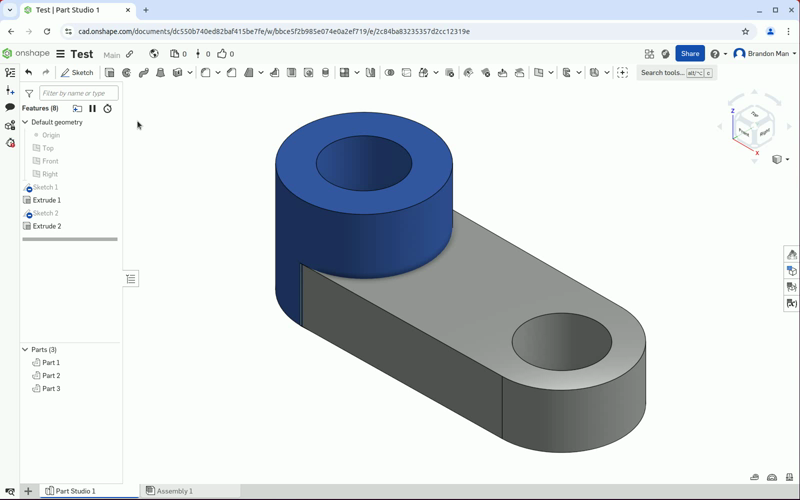
mouse_move(73, 189)
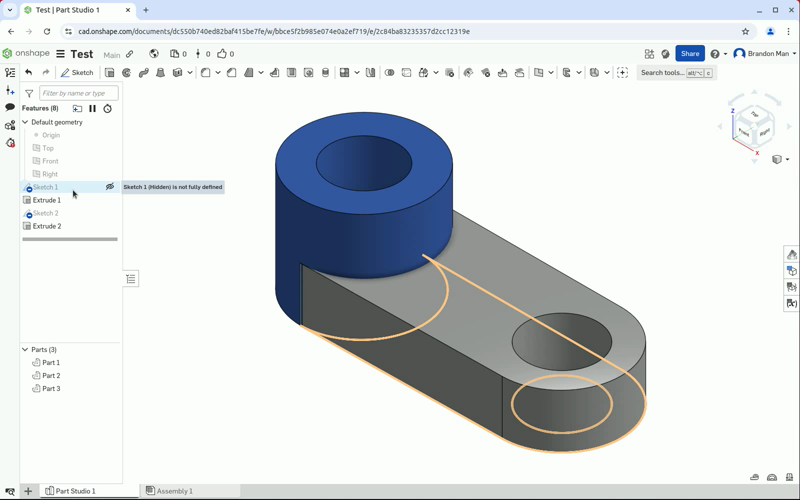
click(73, 189)